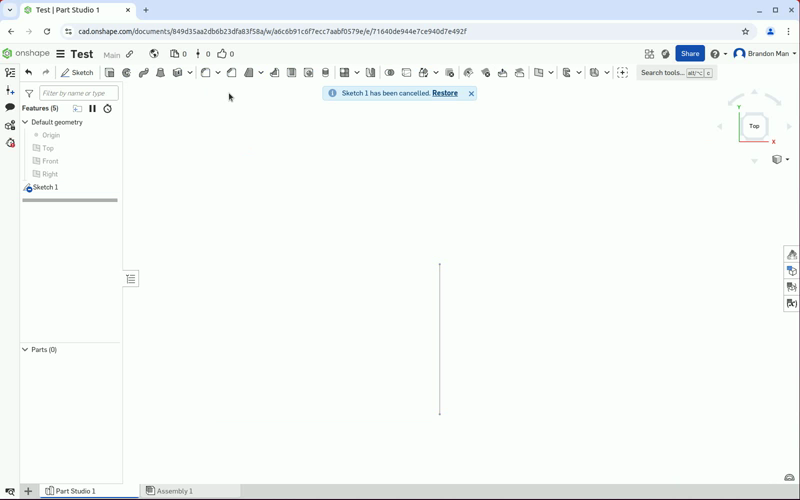
key(shift+h)
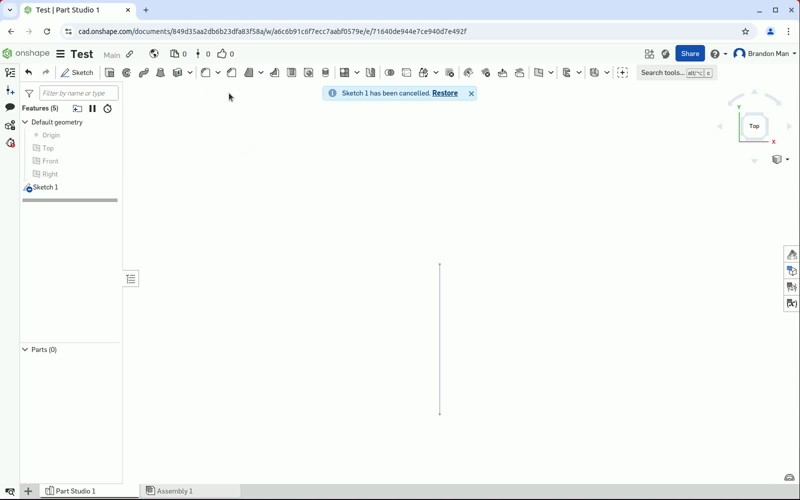
key(shift+s)
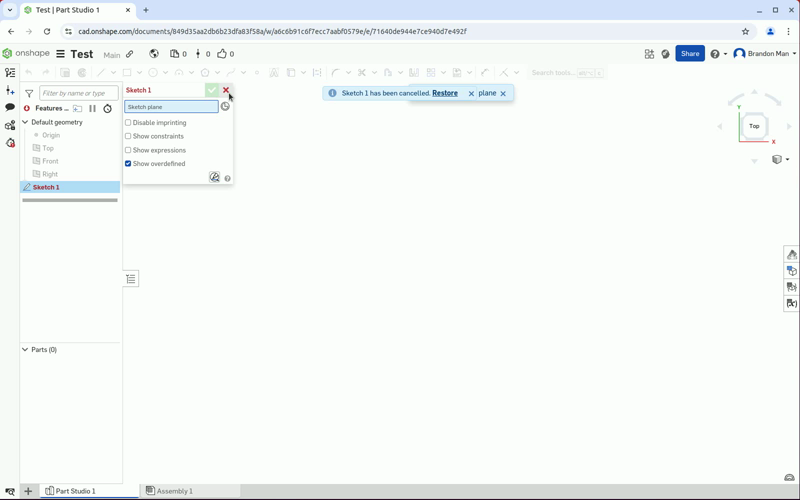
mouse_move(73, 150)
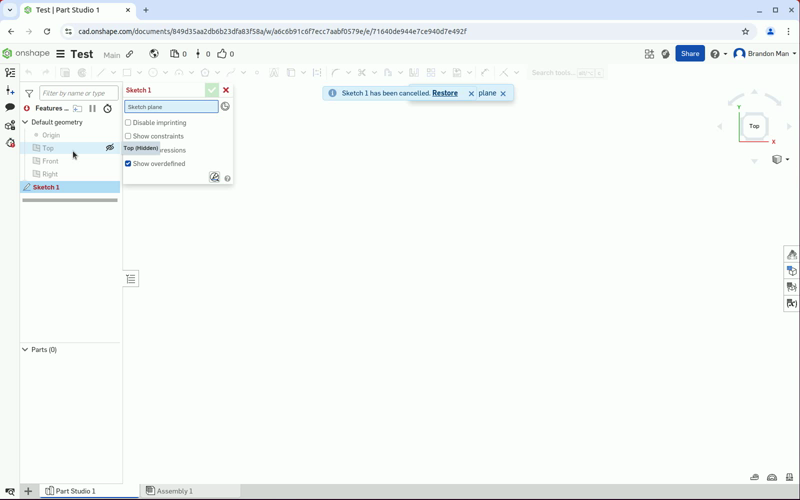
click(73, 150)
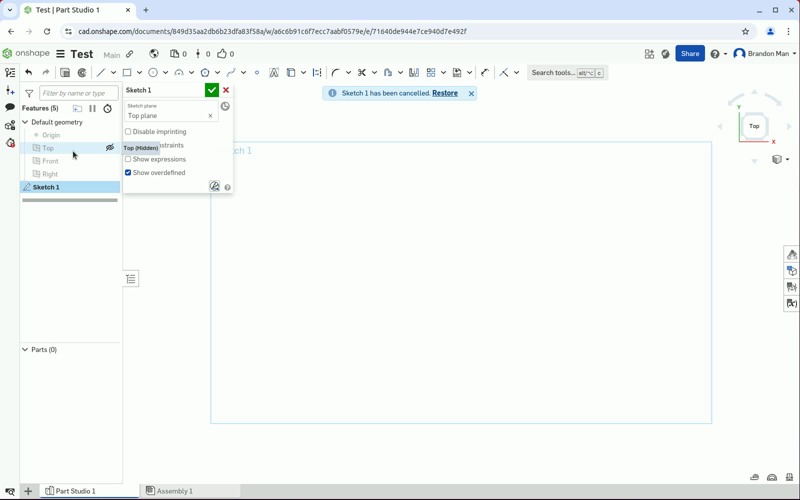
mouse_move(73, 352)
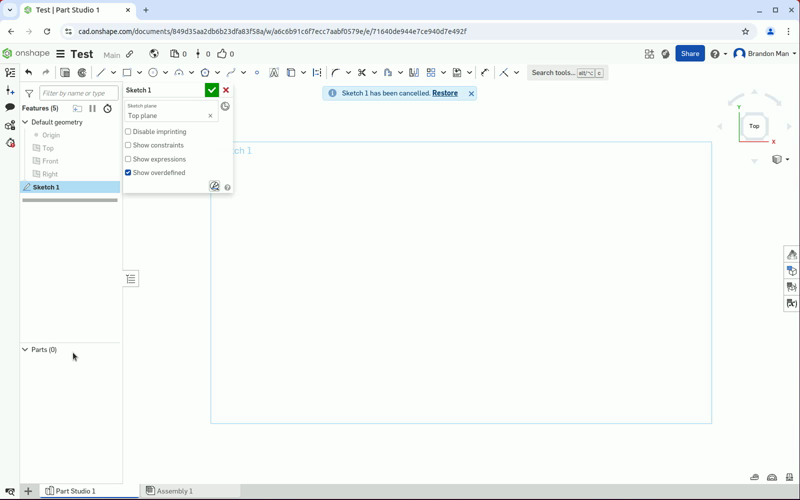
key(y)
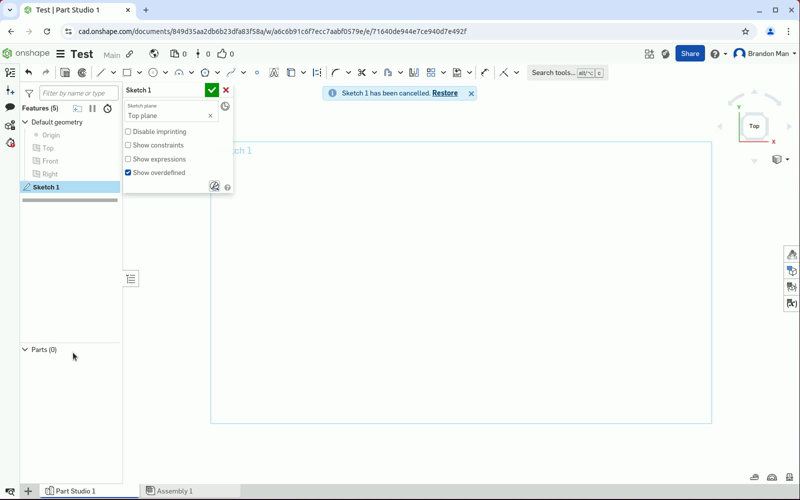
key(l)
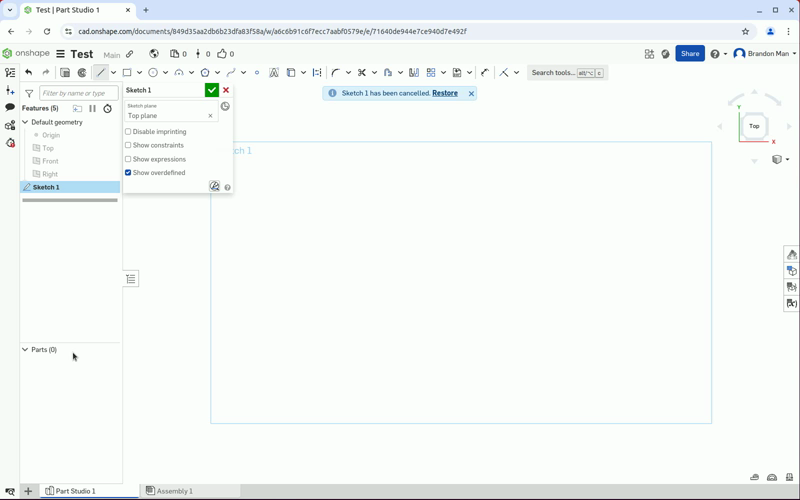
key_down(shift)
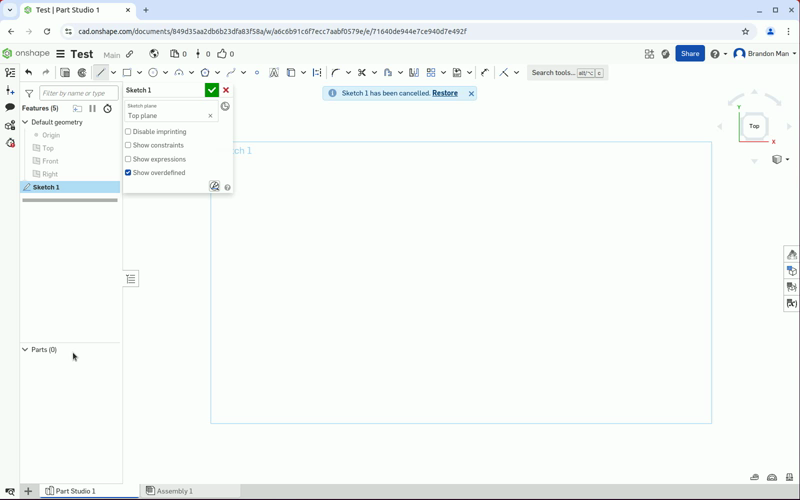
mouse_move(422, 319)
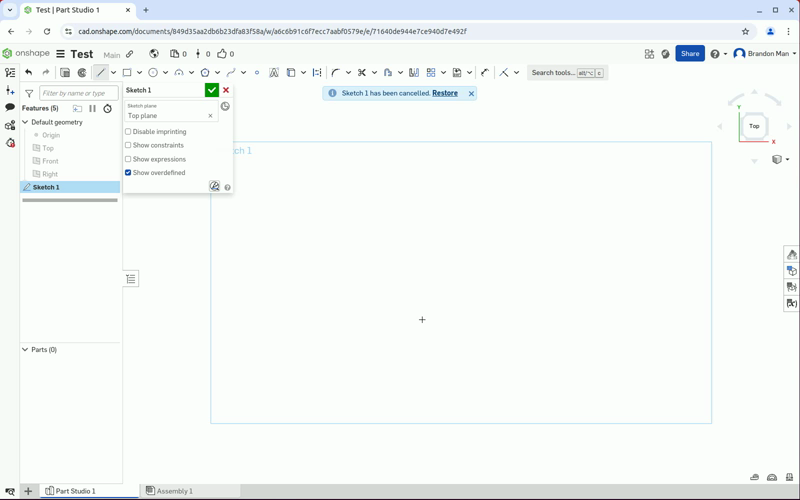
click(422, 319)
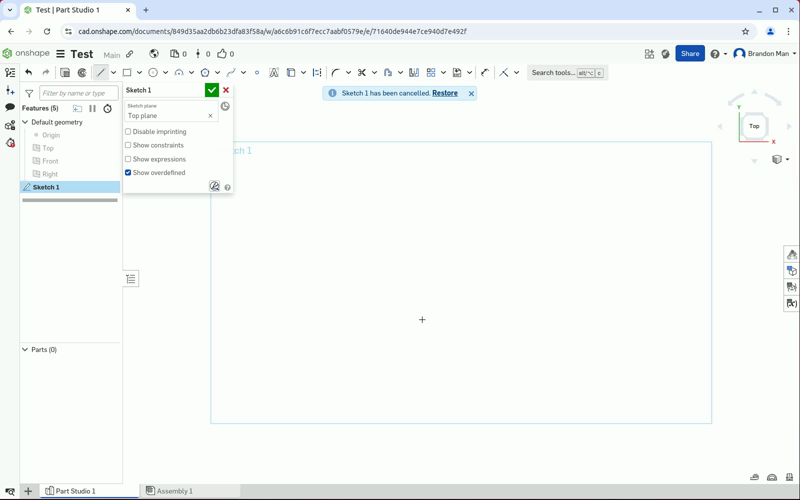
key_up(shift)
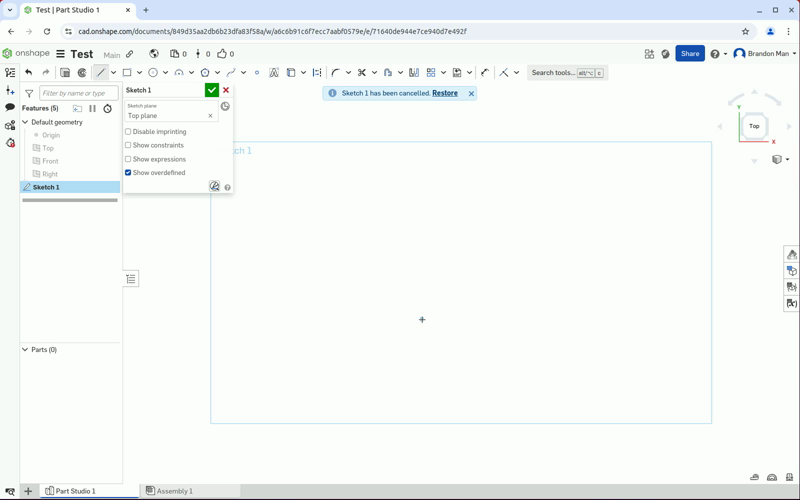
key_down(shift)
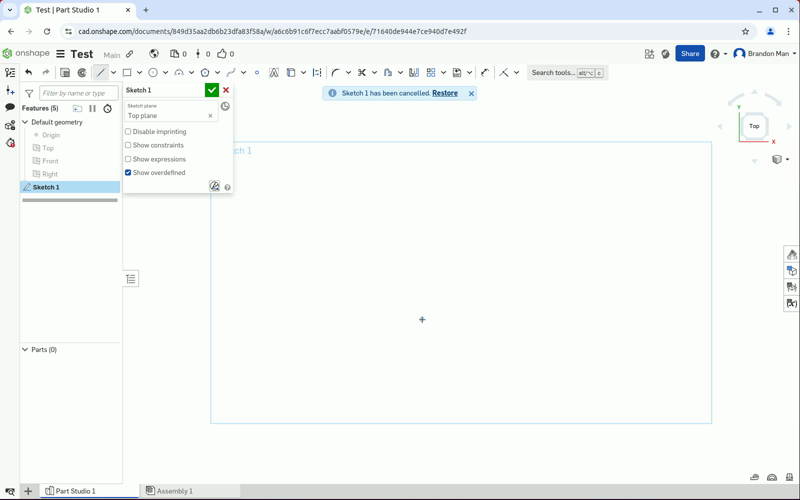
mouse_move(497, 319)
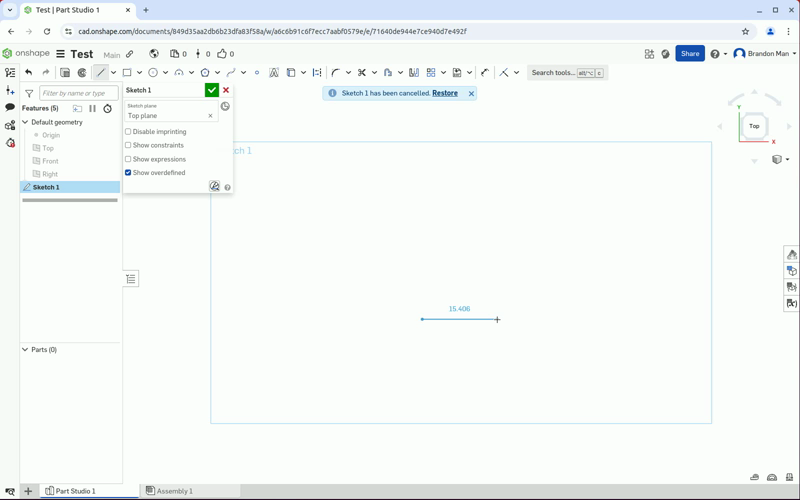
click(497, 319)
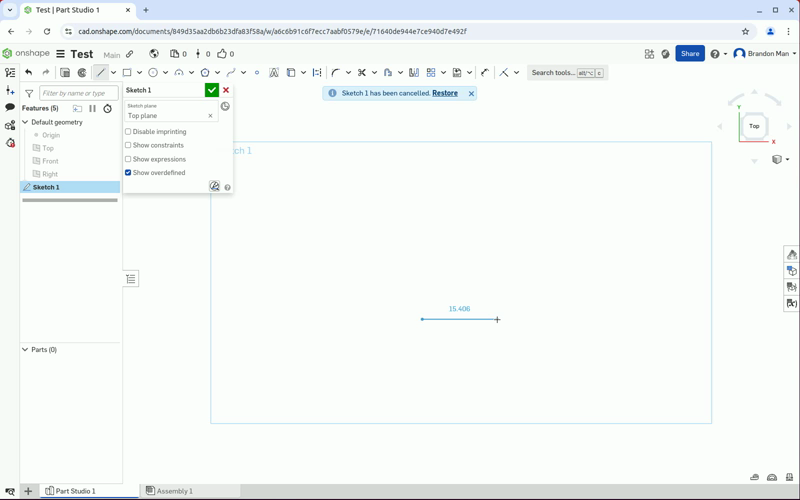
key_up(shift)
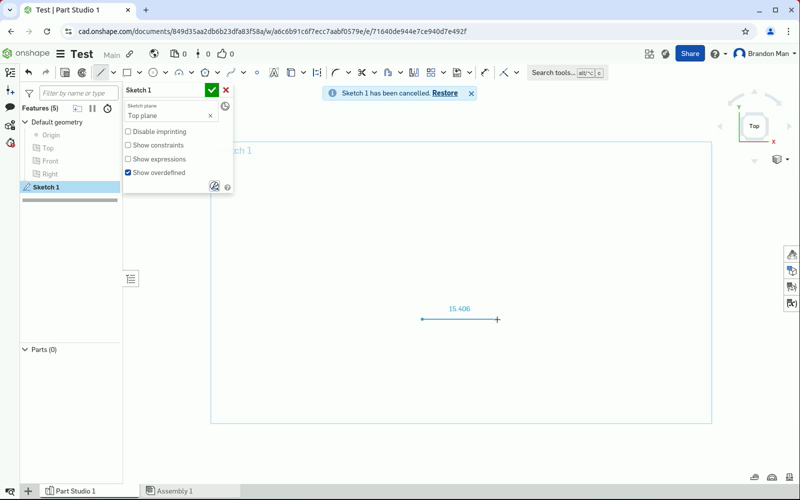
key_down(shift)
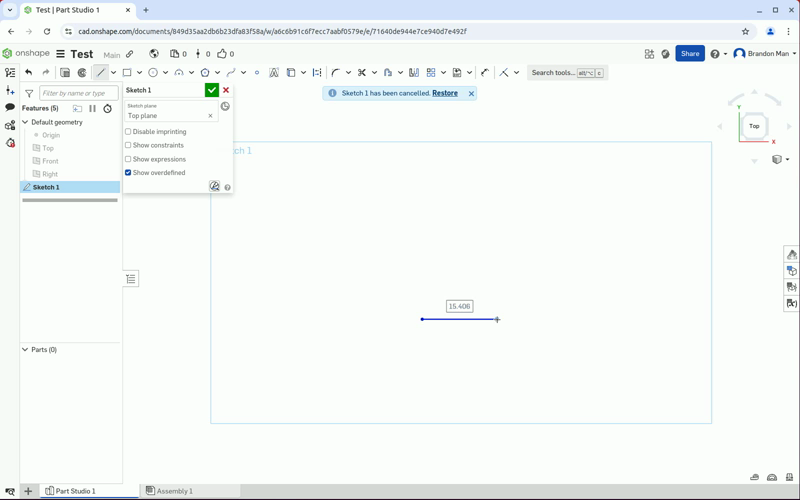
mouse_move(497, 243)
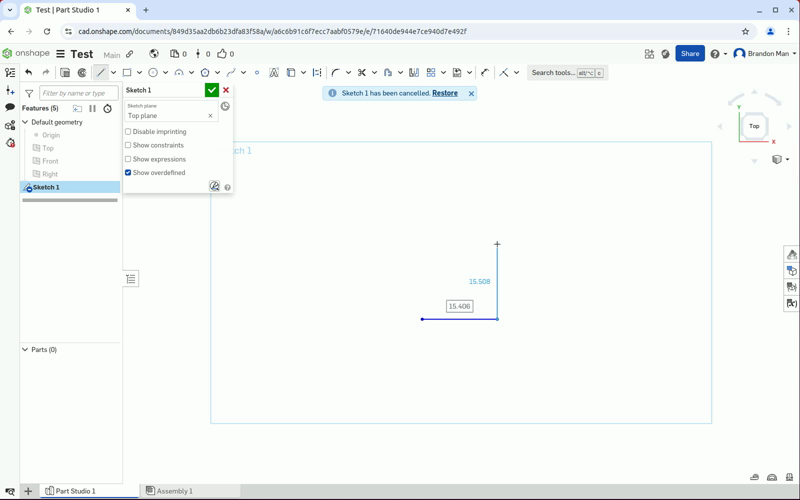
click(497, 243)
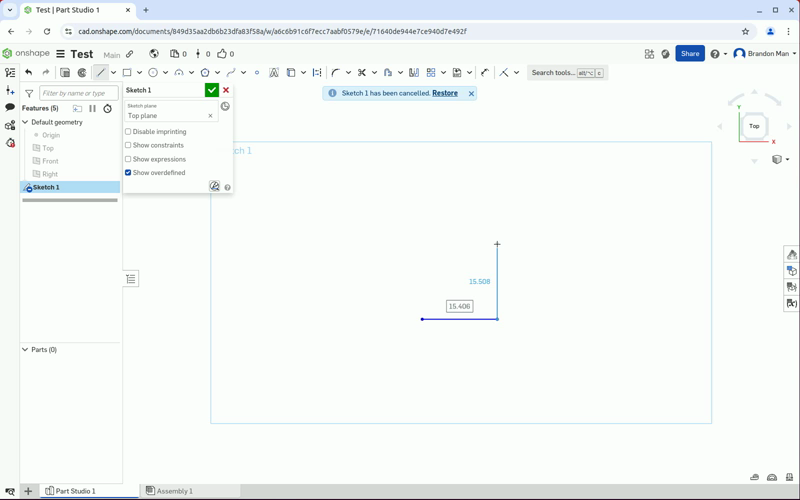
key_up(shift)
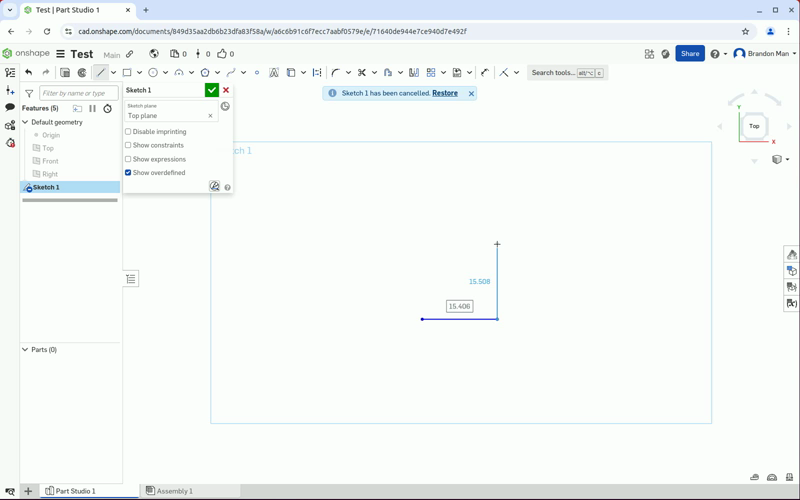
key_down(shift)
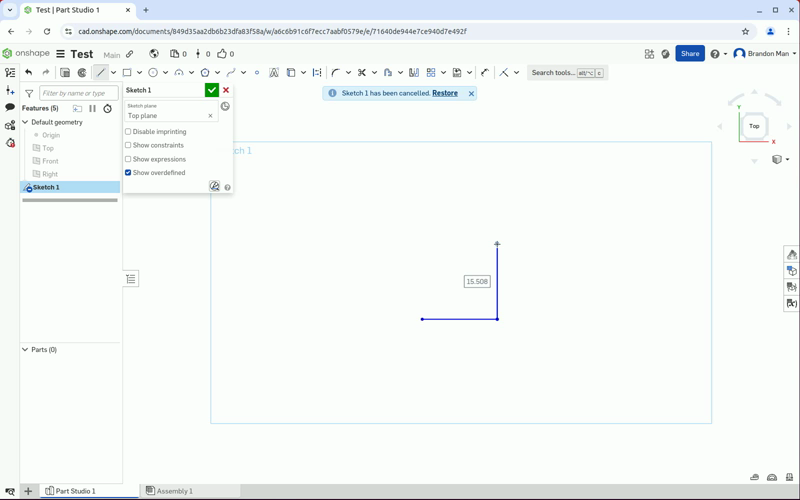
mouse_move(422, 243)
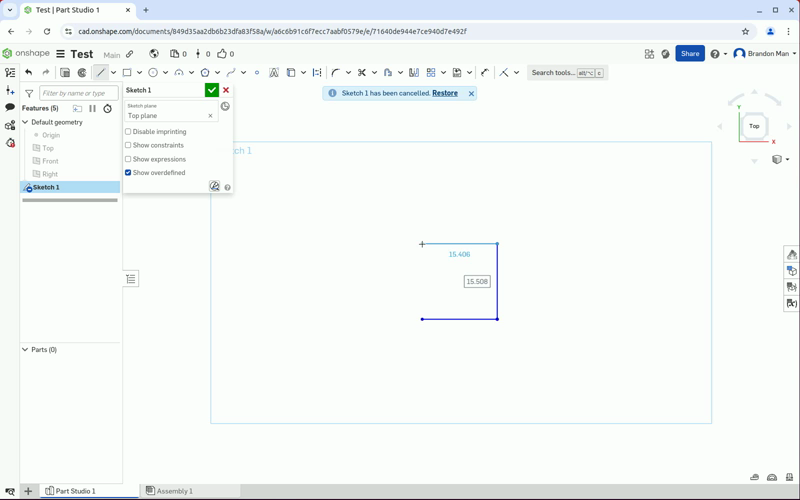
click(422, 243)
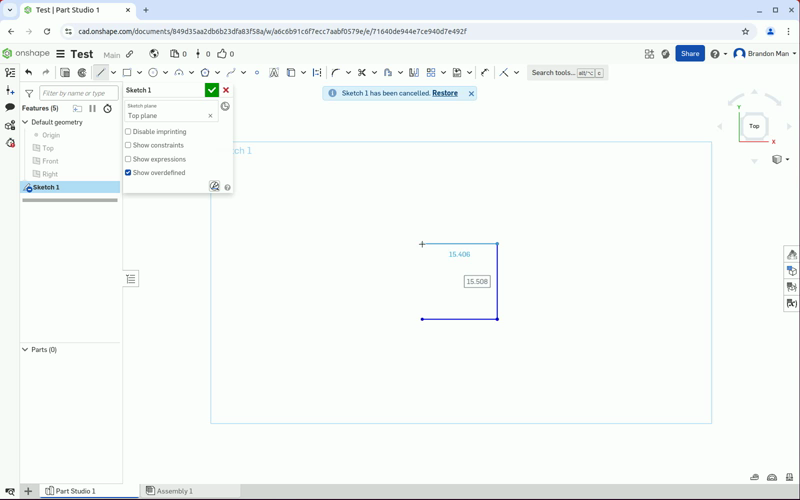
key_up(shift)
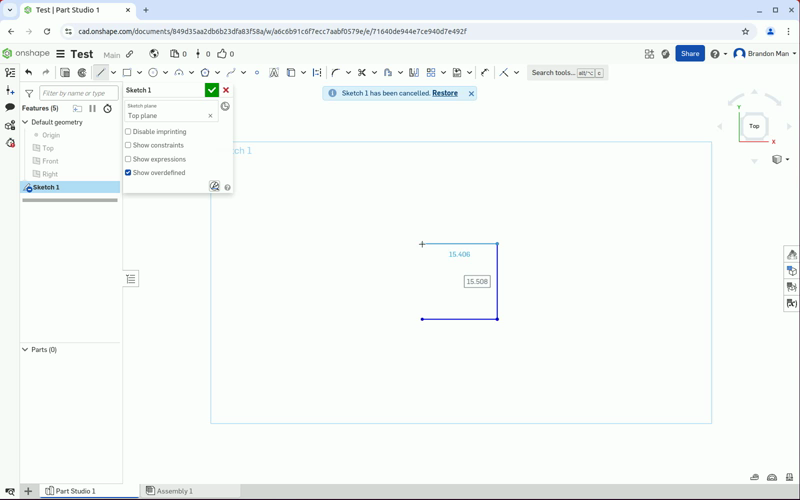
key_down(shift)
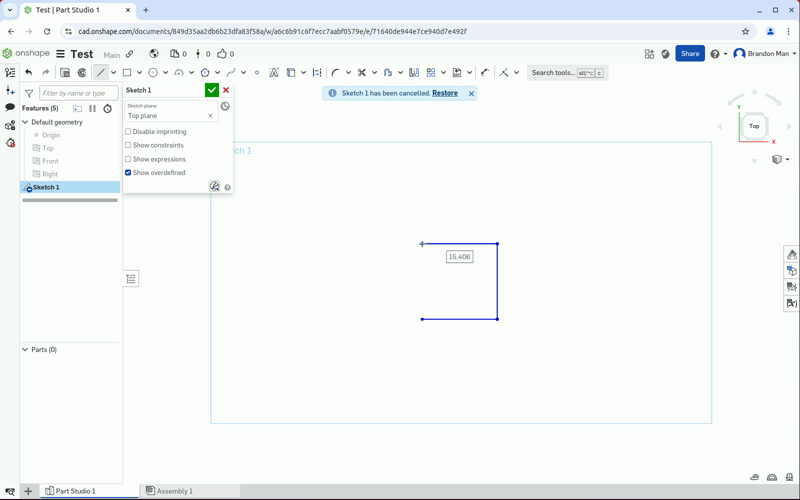
mouse_move(422, 319)
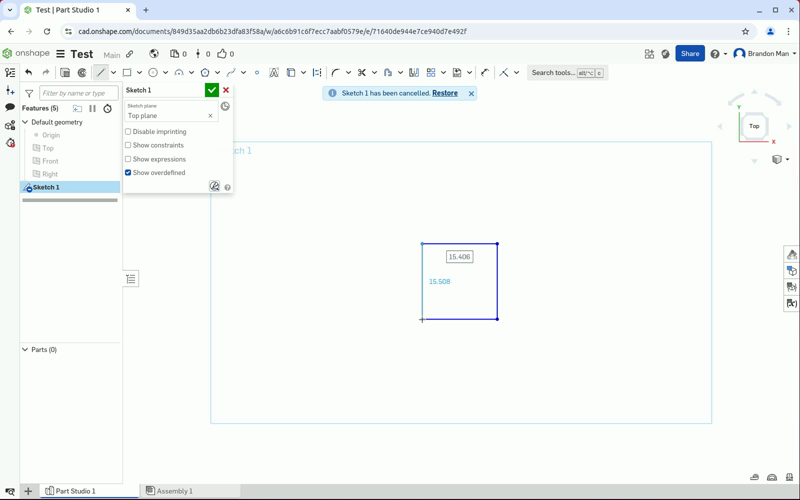
key_up(shift)
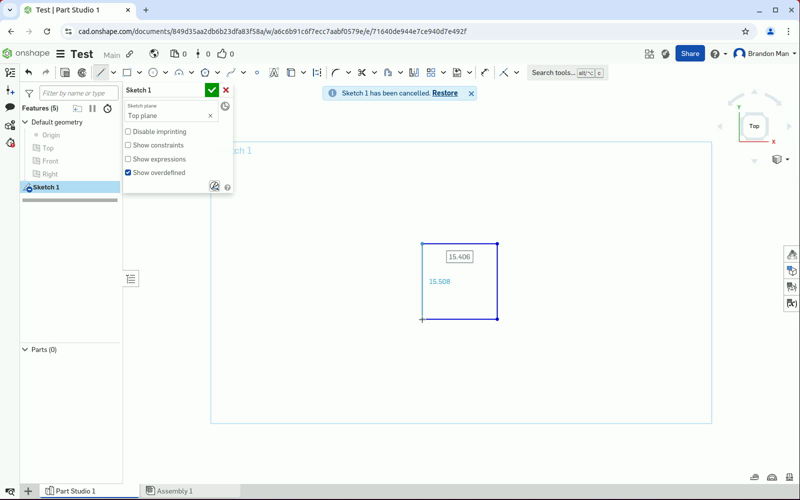
click(422, 319)
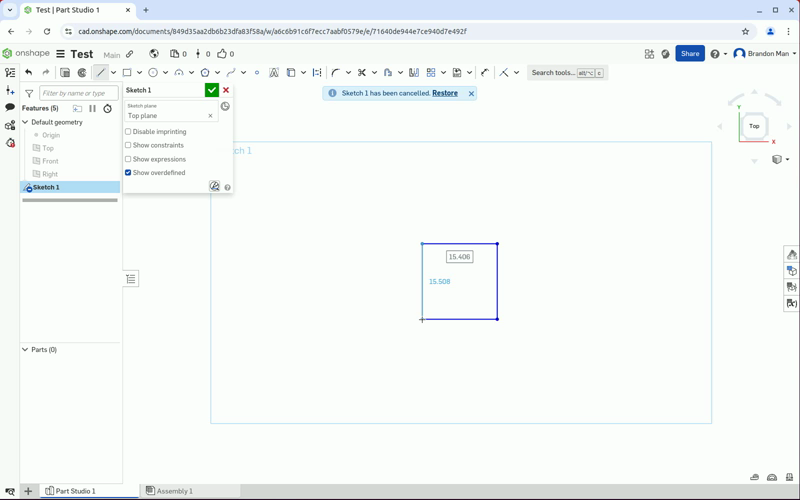
key(esc)
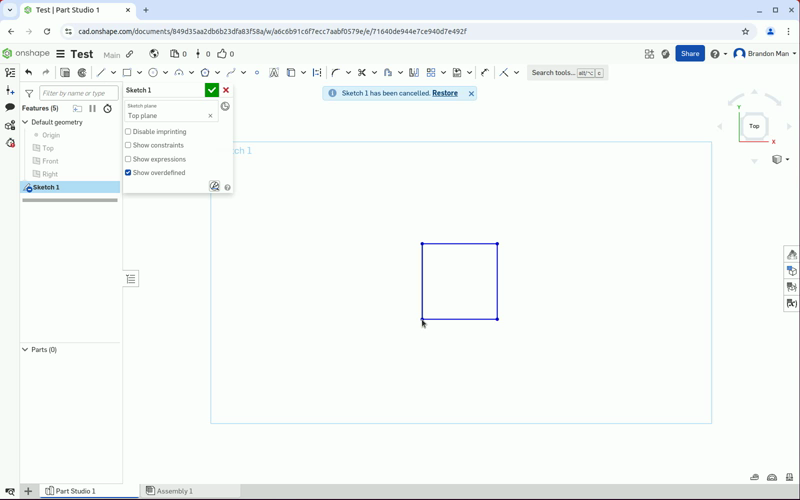
key(c)
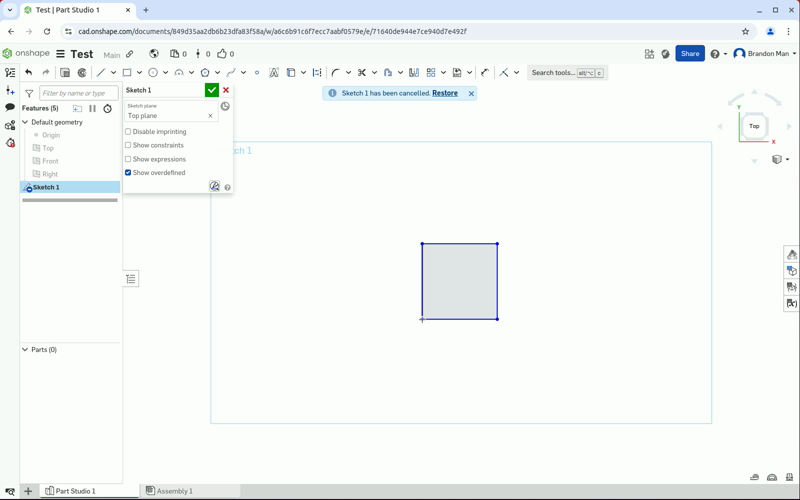
key_down(shift)
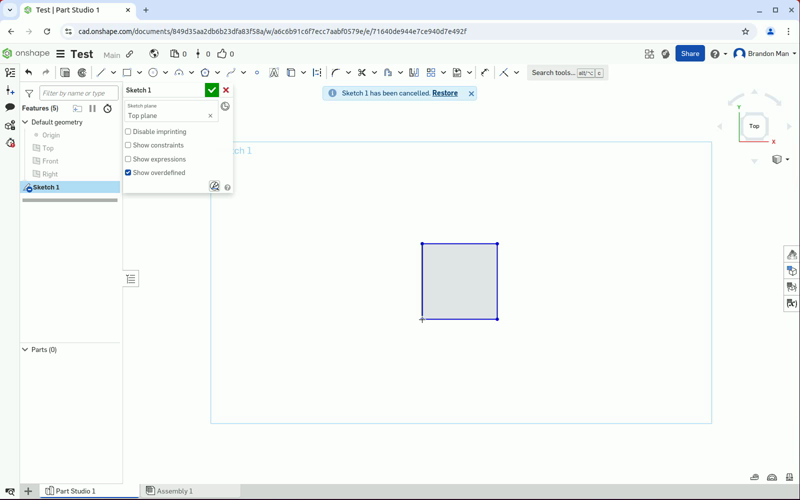
mouse_move(460, 281)
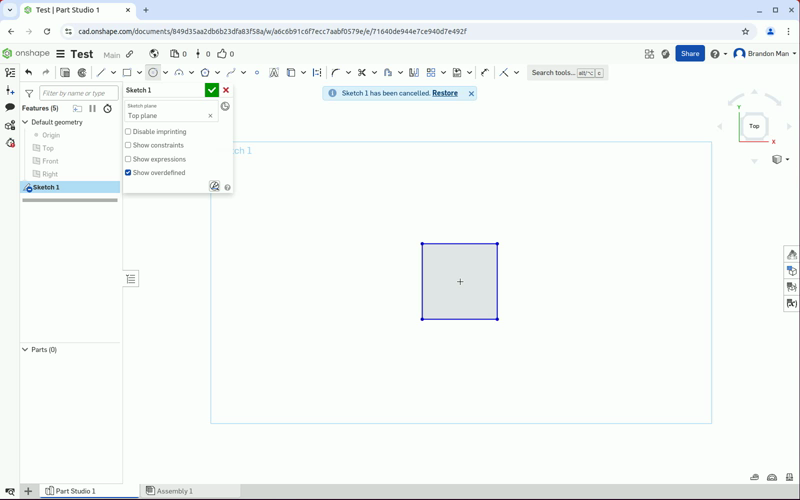
click(460, 281)
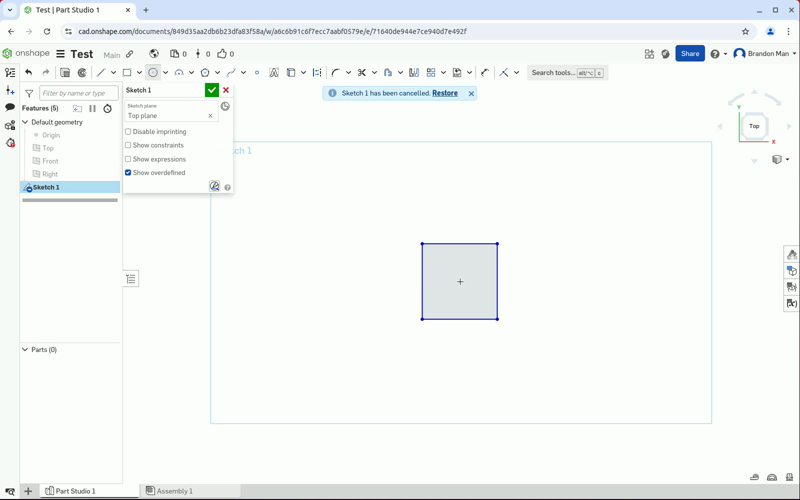
key_up(shift)
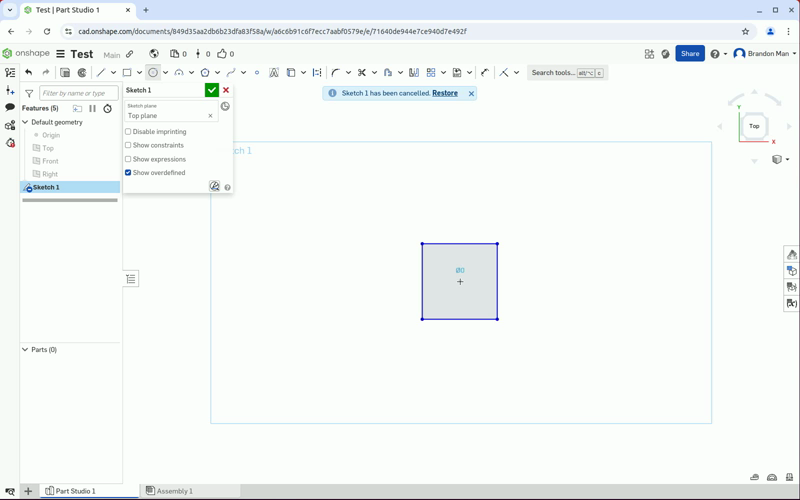
mouse_move(479, 281)
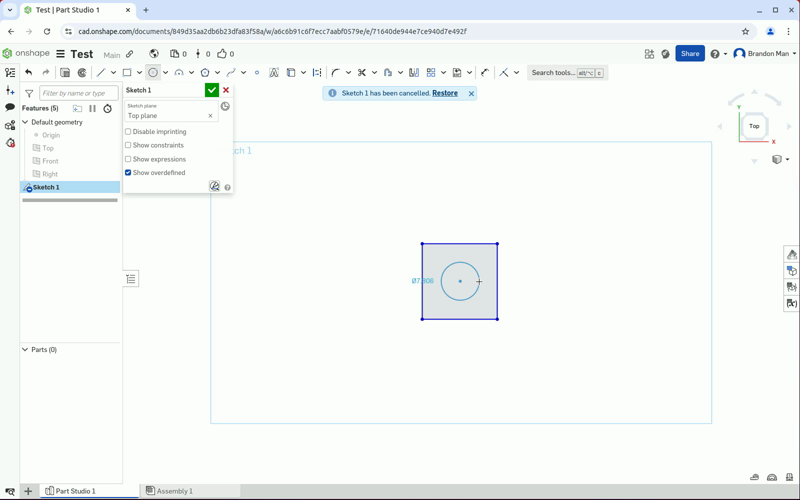
click(479, 281)
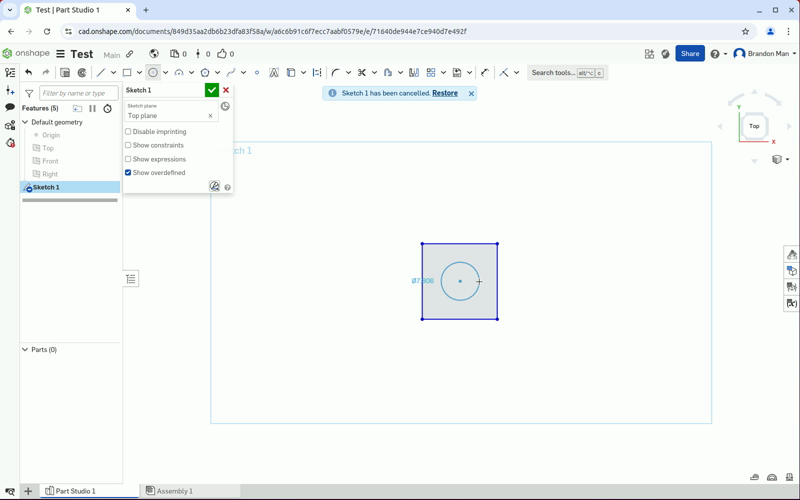
key(esc)
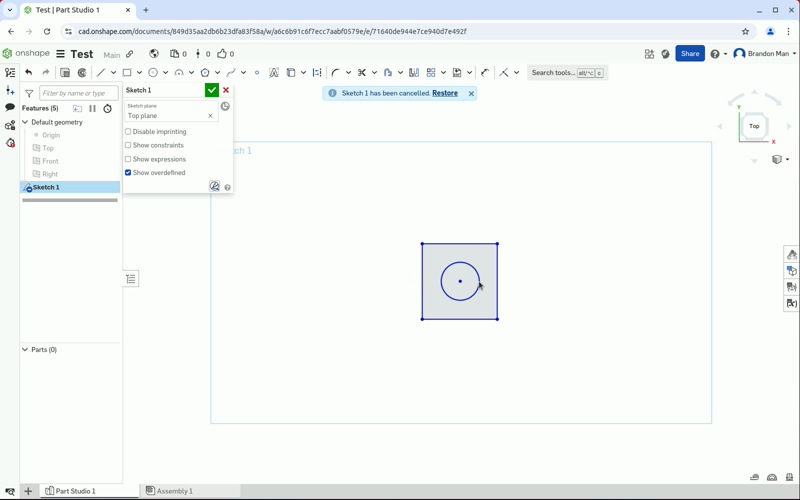
mouse_move(428, 280)
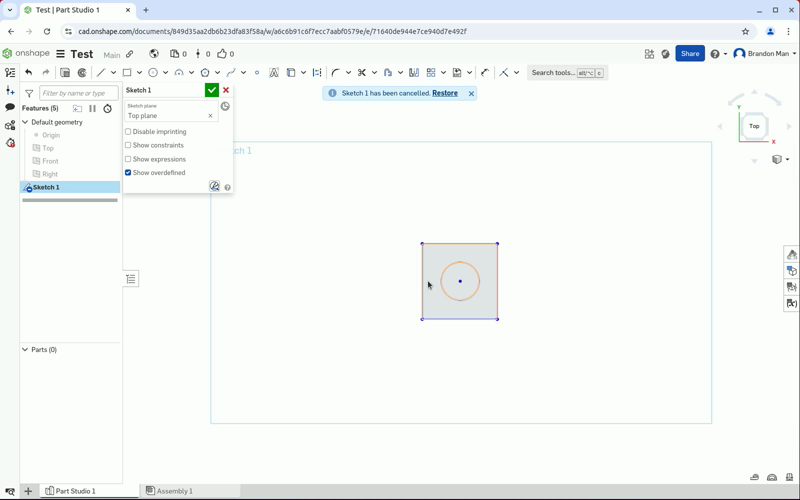
click(428, 280)
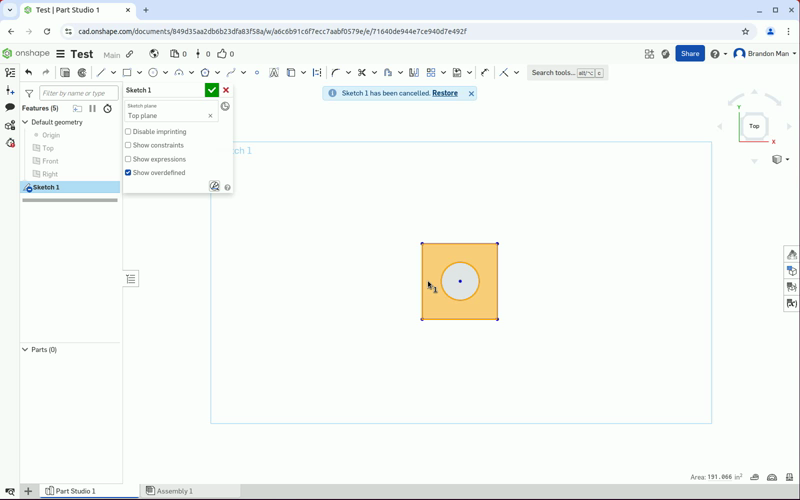
mouse_move(73, 352)
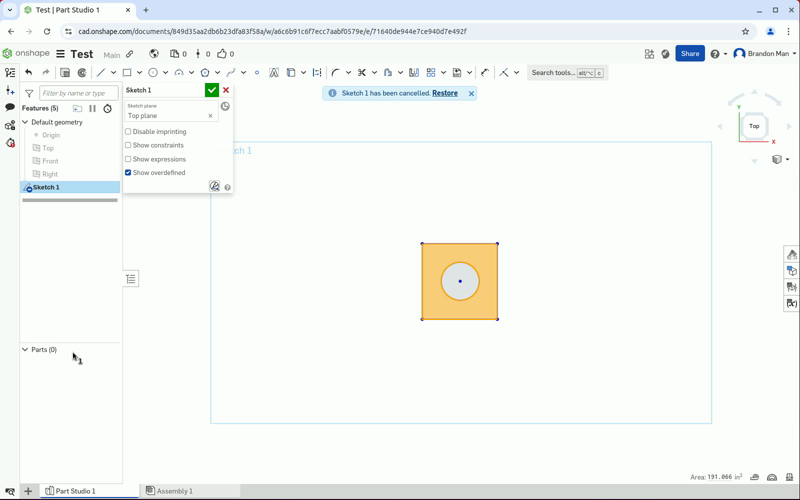
key(shift+y)
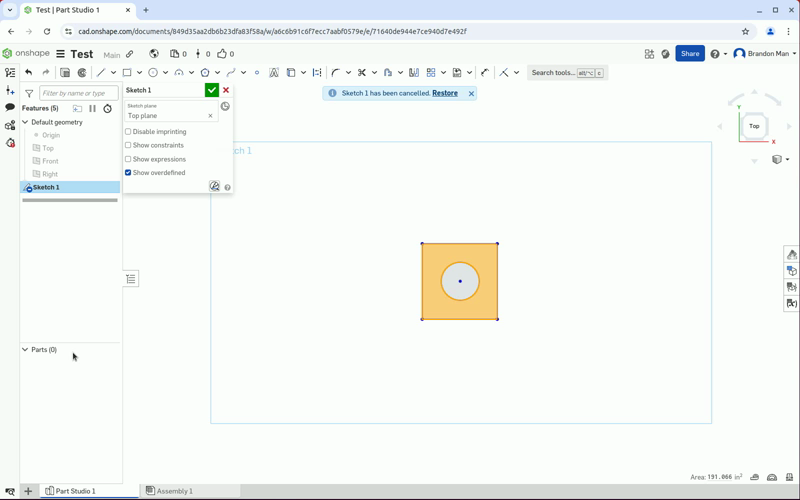
key(shift+e)
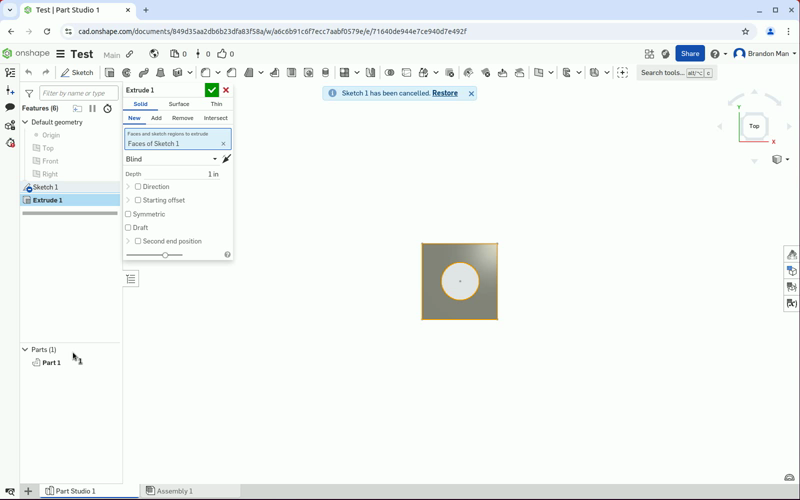
mouse_move(143, 106)
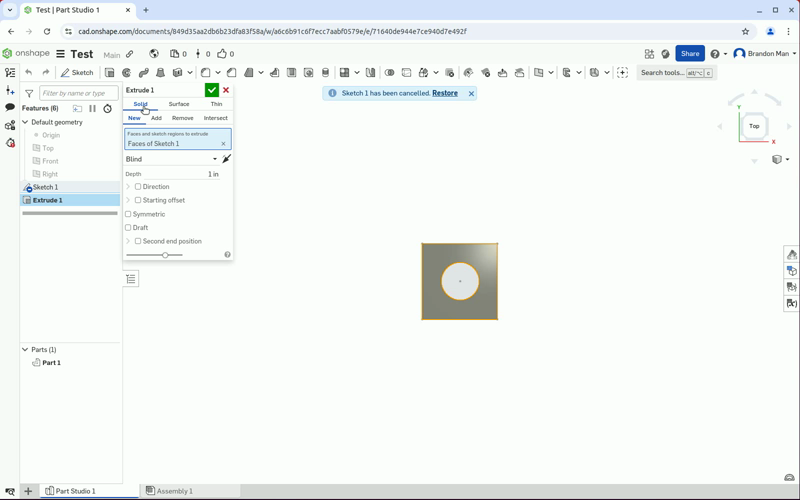
click(143, 106)
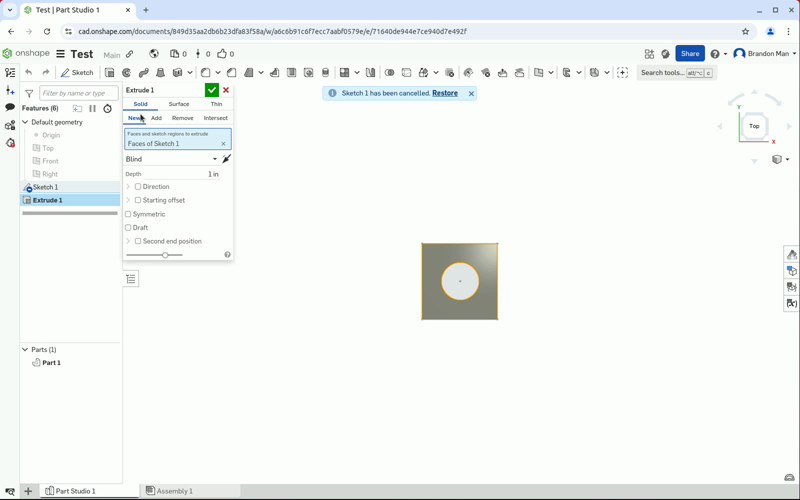
mouse_move(137, 120)
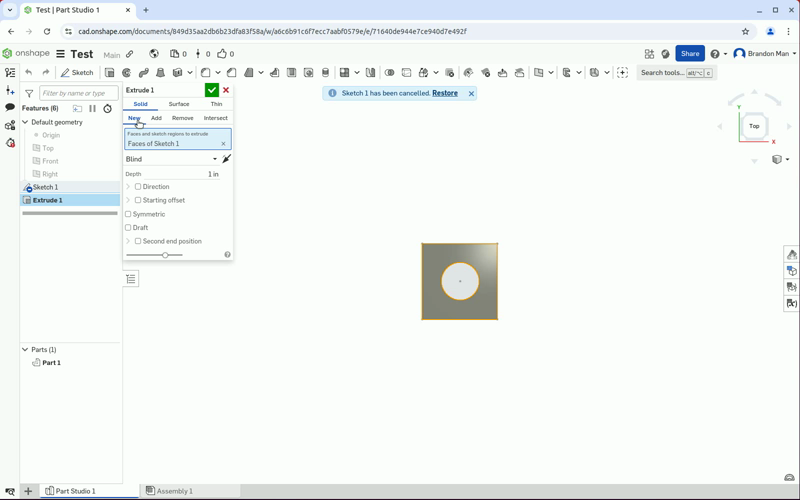
click(137, 120)
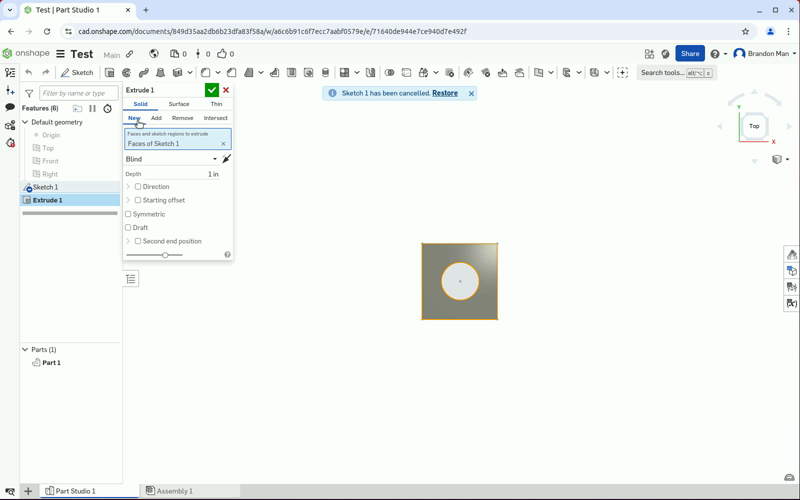
key(tab, 4)
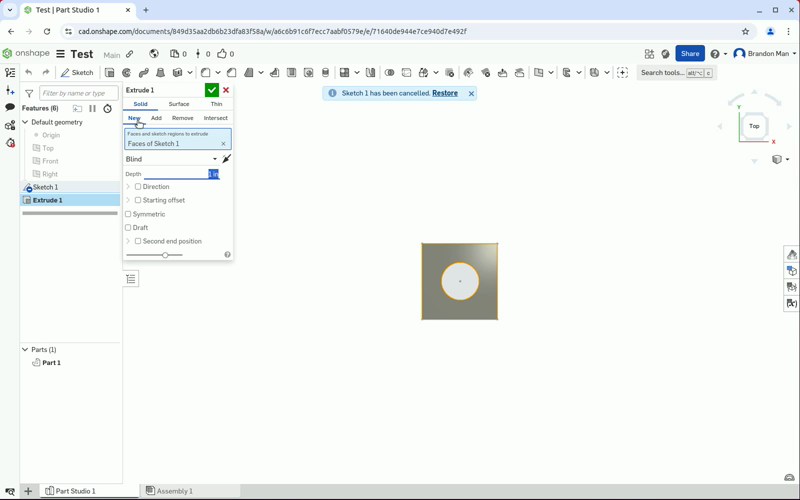
text(-7.703)
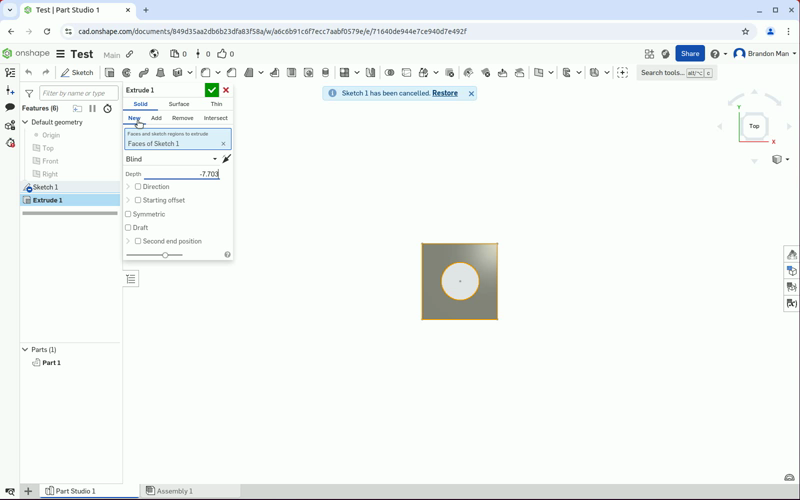
key(enter)
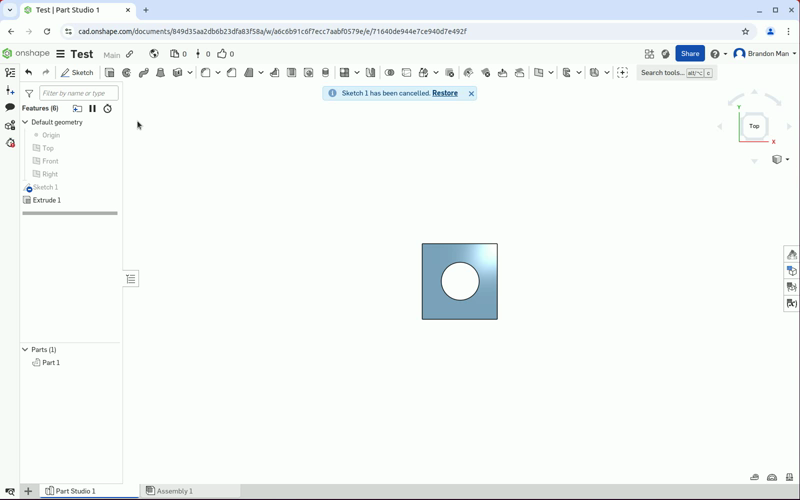
key(shift+h)
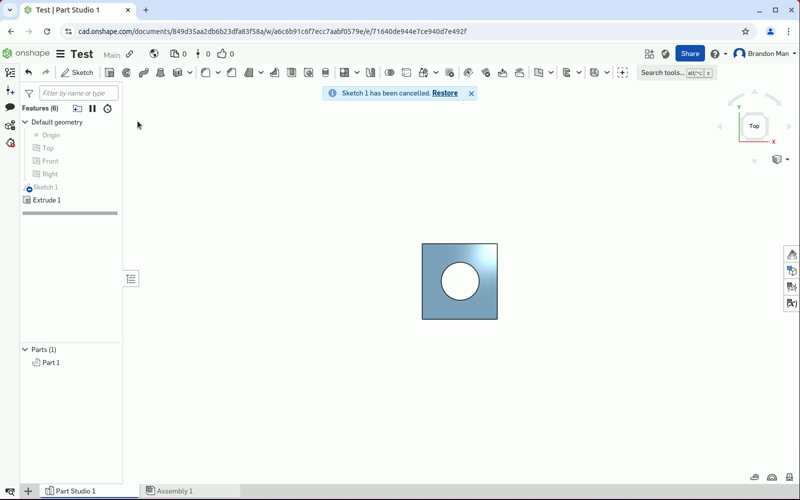
key(shift+h)
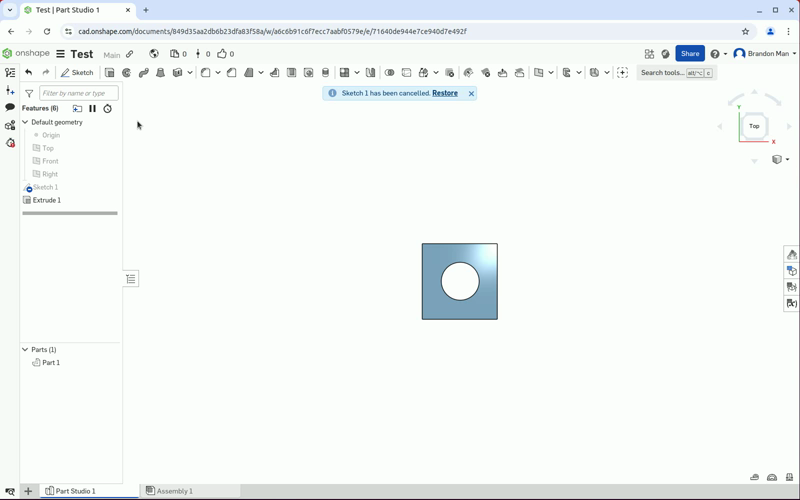
mouse_move(73, 189)
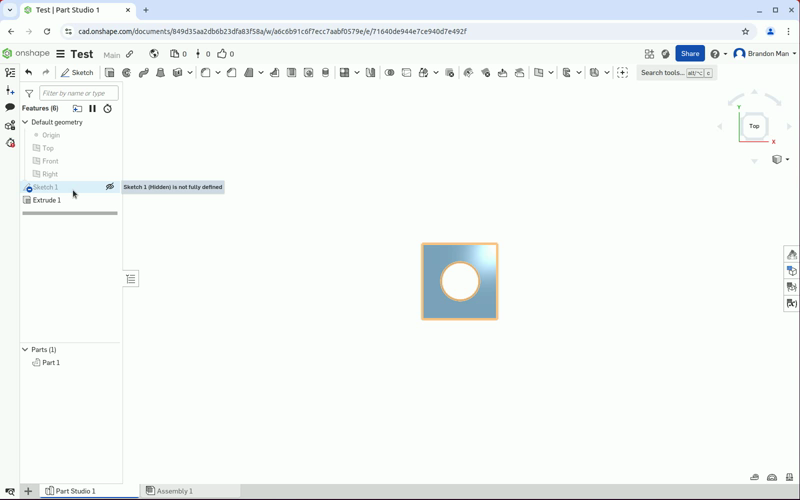
click(73, 189)
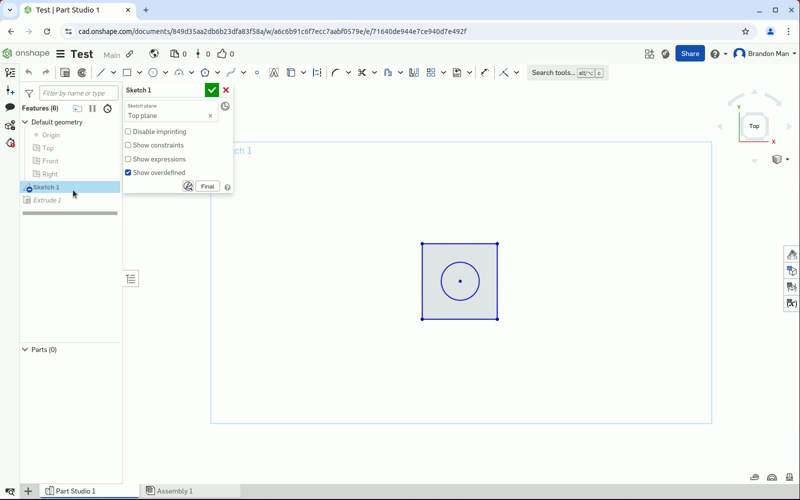
mouse_move(229, 92)
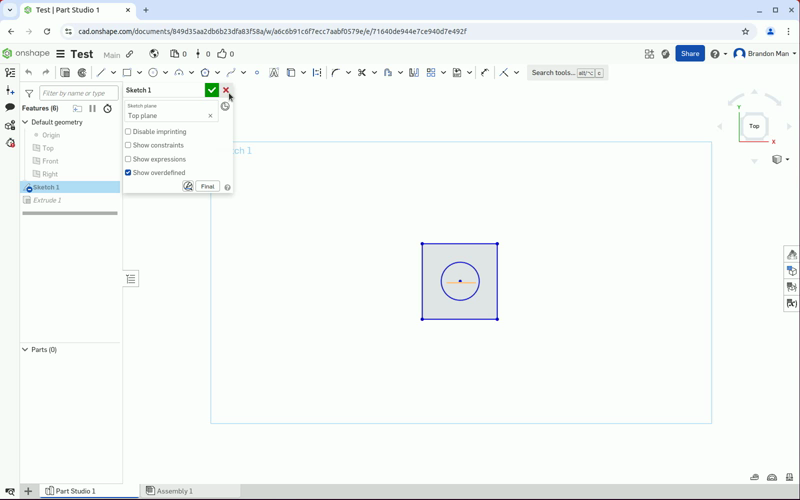
click(229, 92)
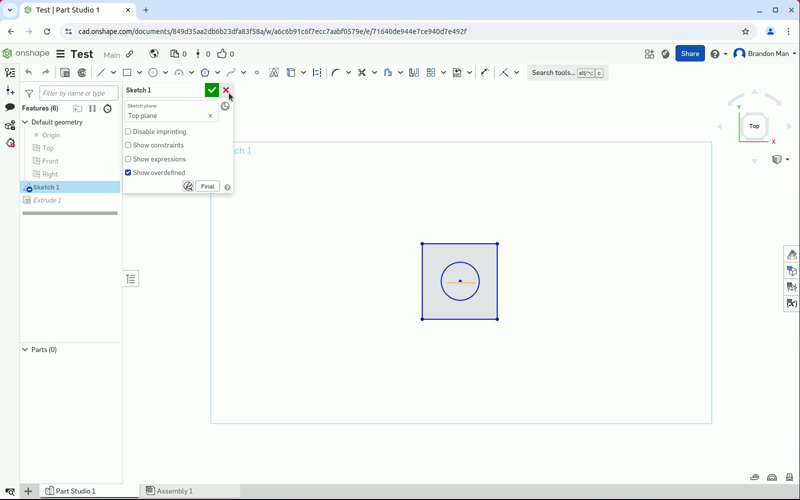
key(shift+s)
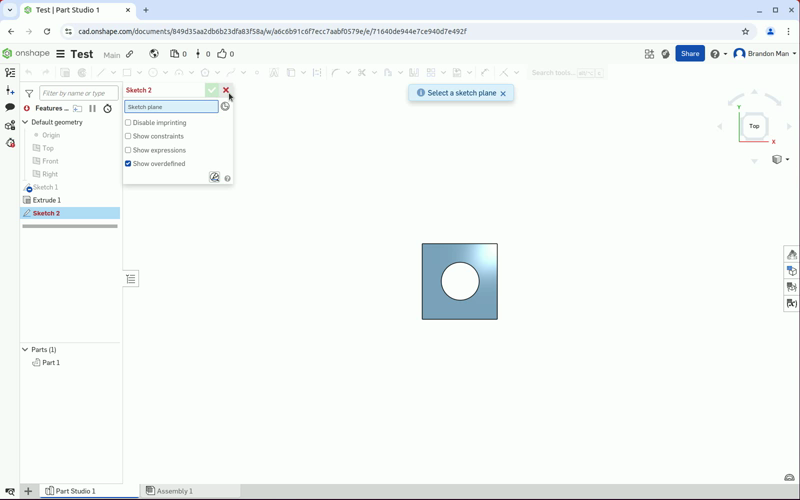
mouse_move(73, 150)
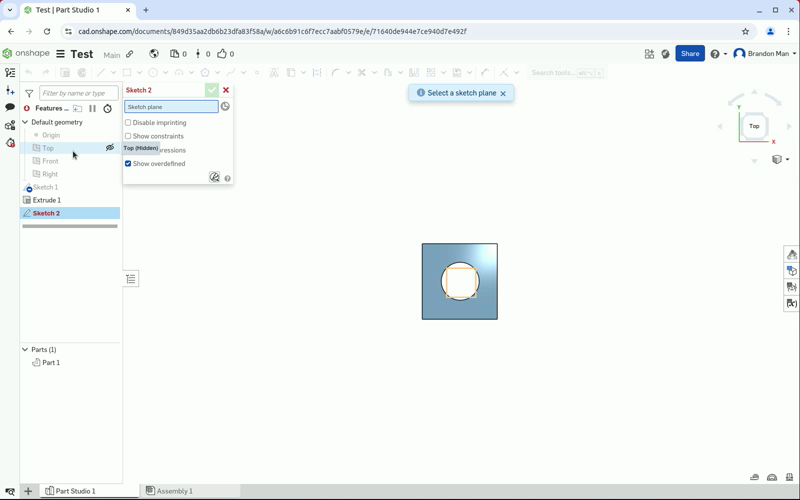
click(73, 150)
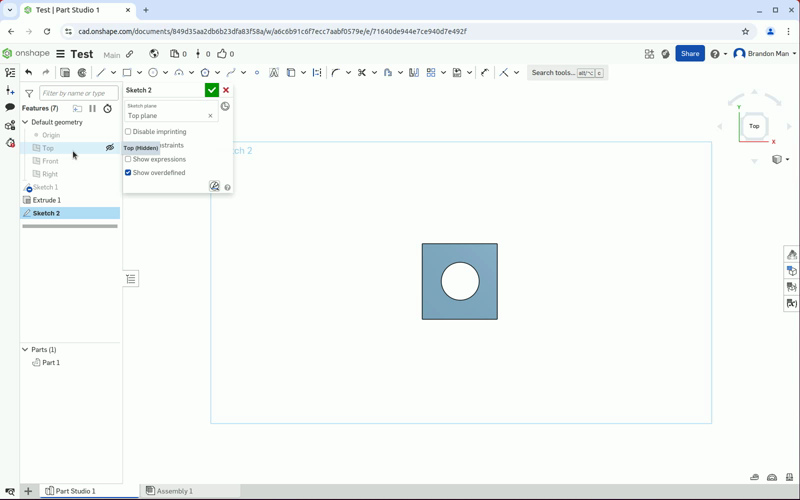
mouse_move(73, 352)
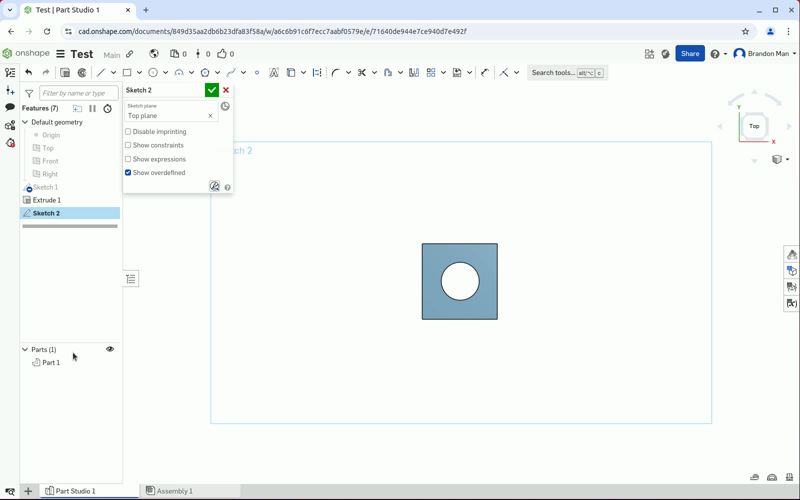
key(y)
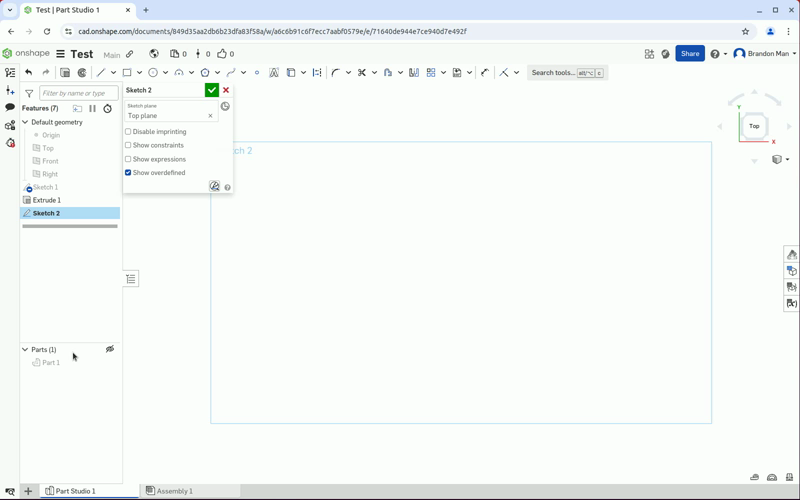
key(c)
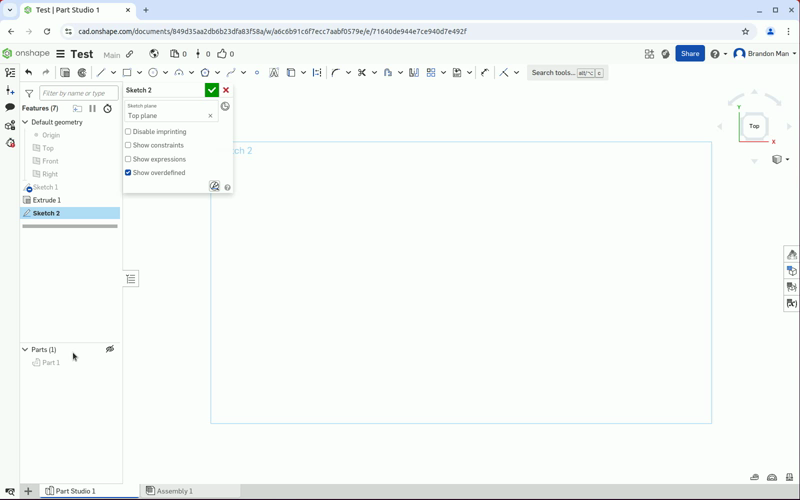
key_down(shift)
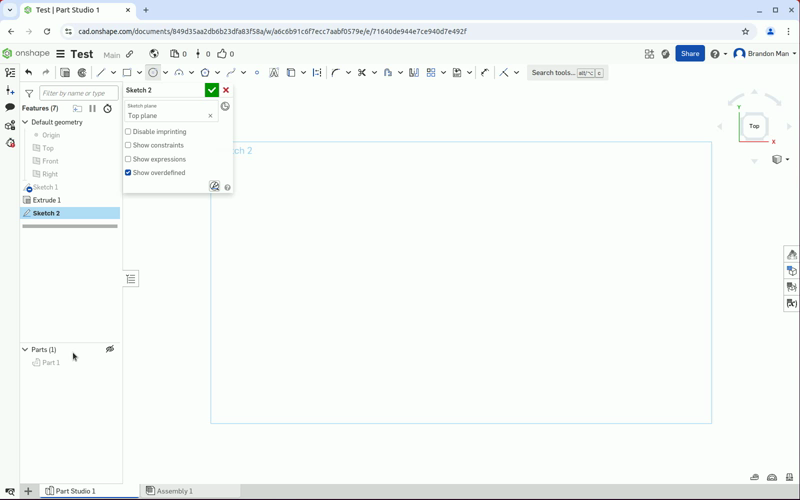
mouse_move(460, 281)
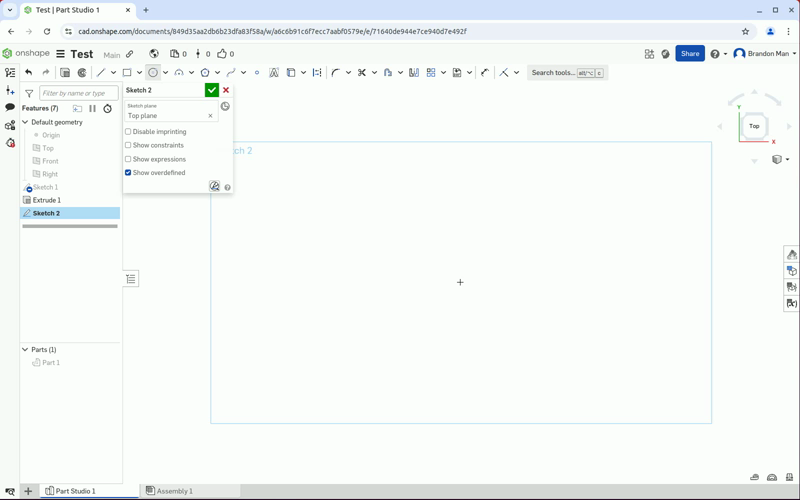
click(460, 281)
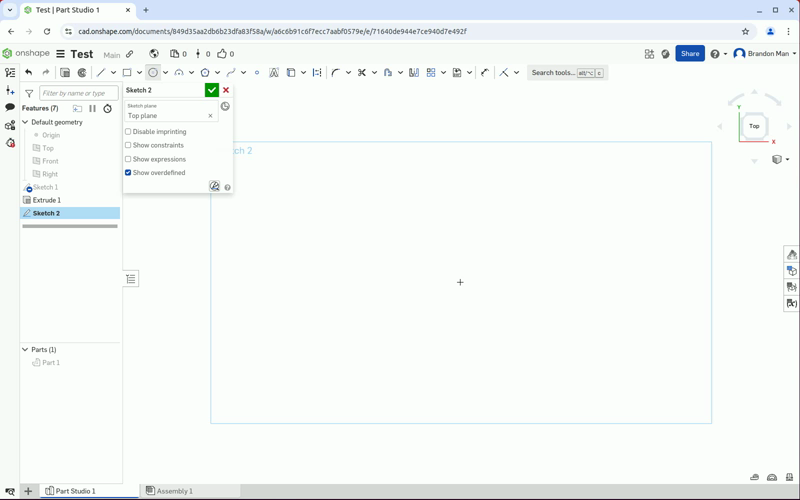
key_up(shift)
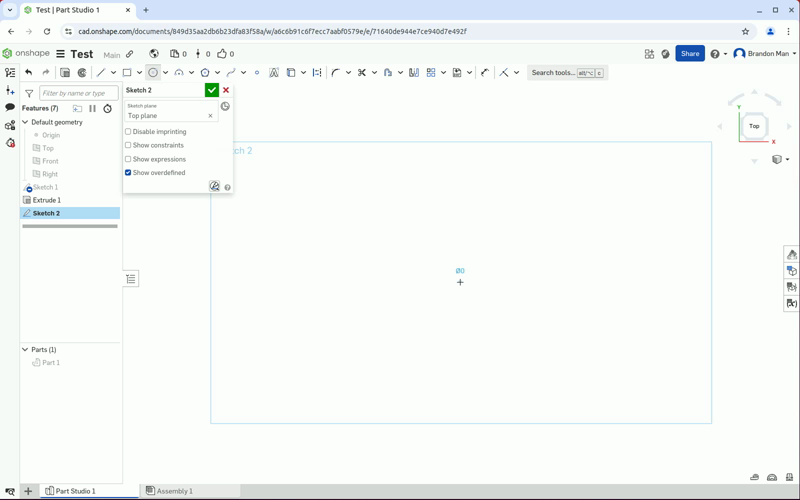
mouse_move(479, 281)
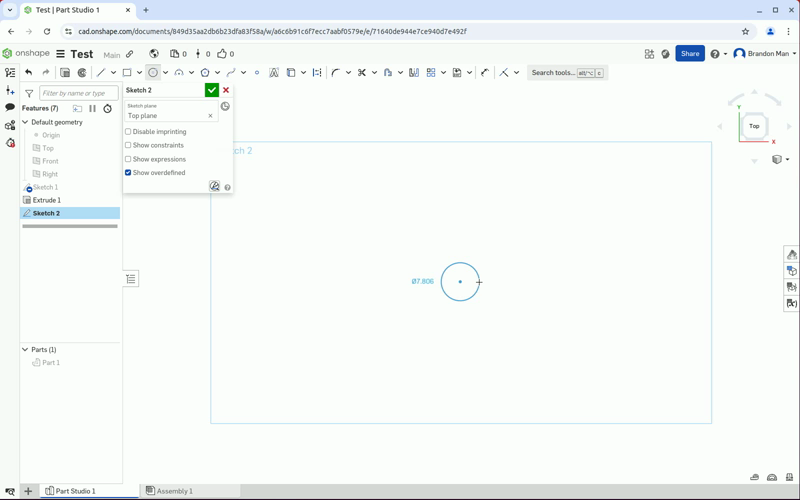
click(479, 281)
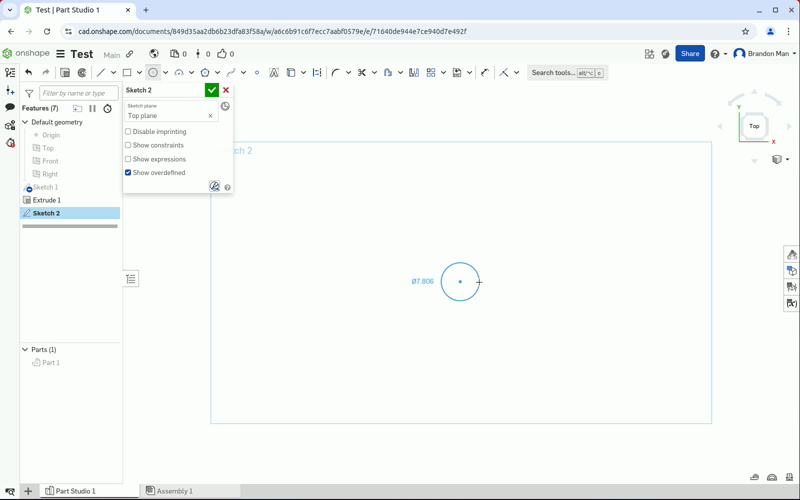
key(esc)
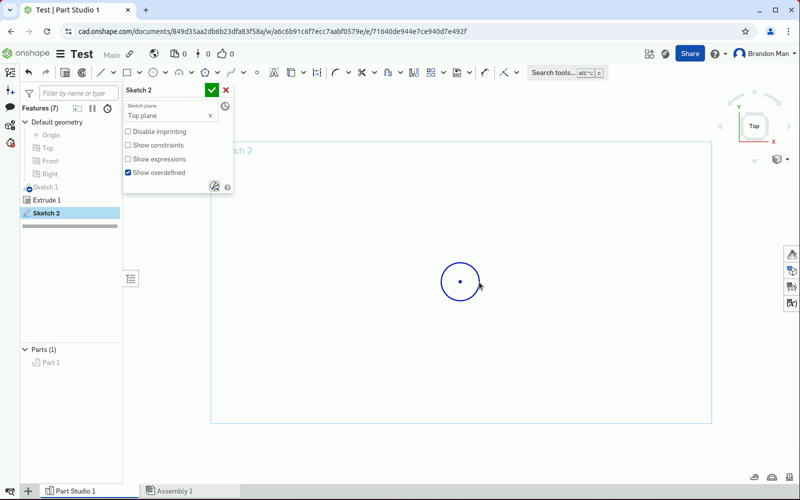
mouse_move(461, 290)
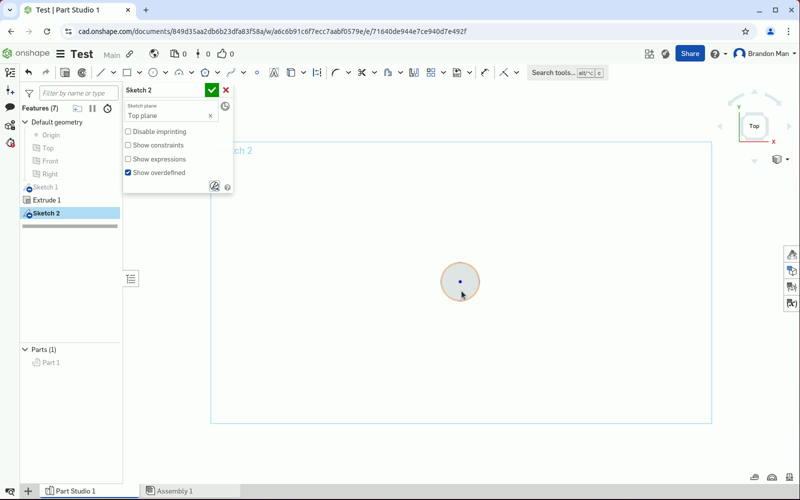
scroll(6)
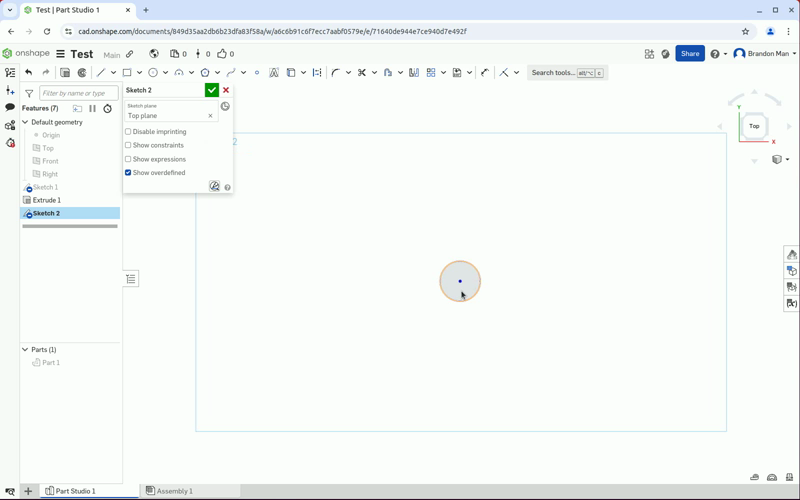
scroll(6)
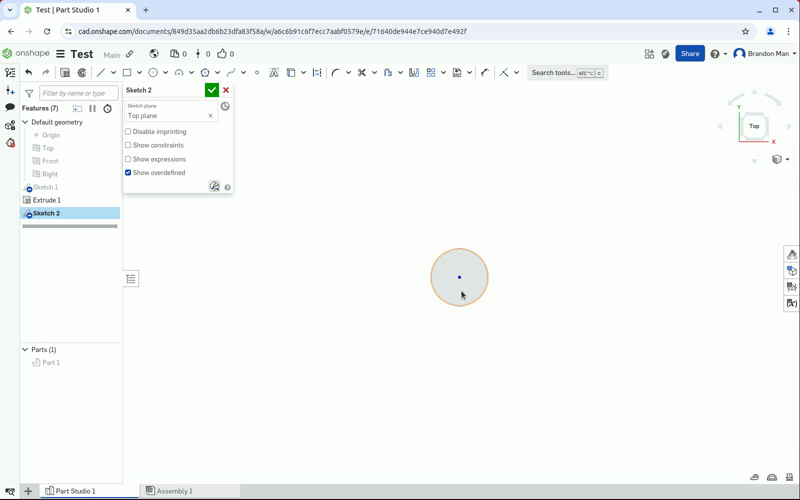
scroll(6)
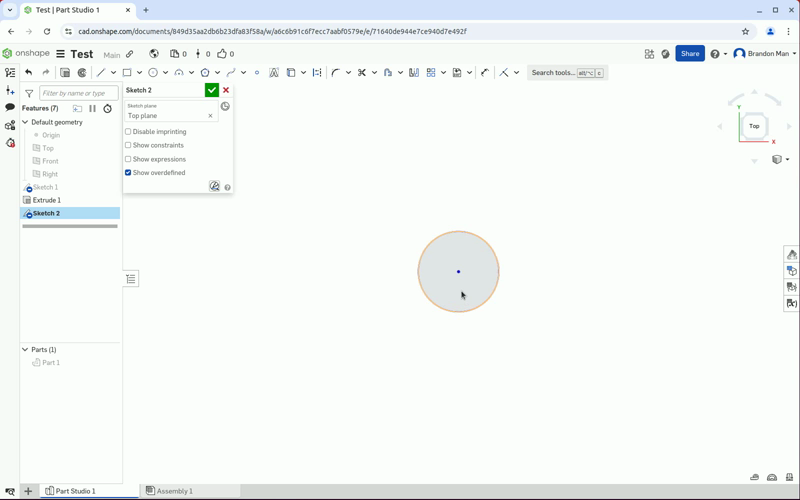
scroll(6)
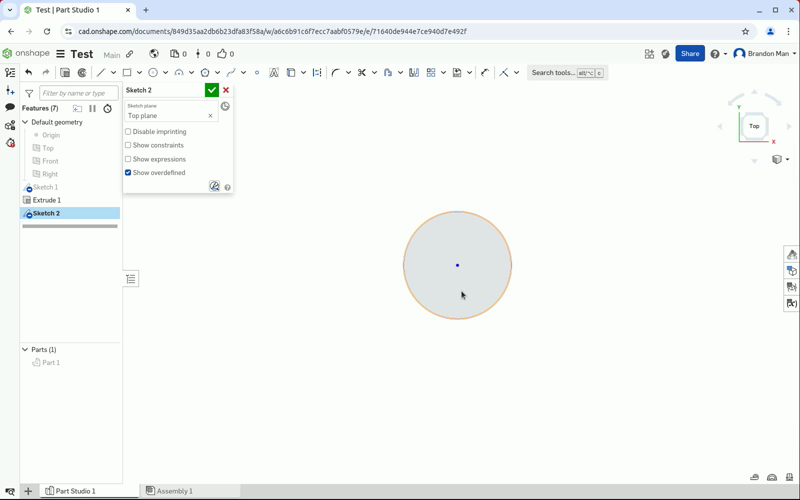
scroll(6)
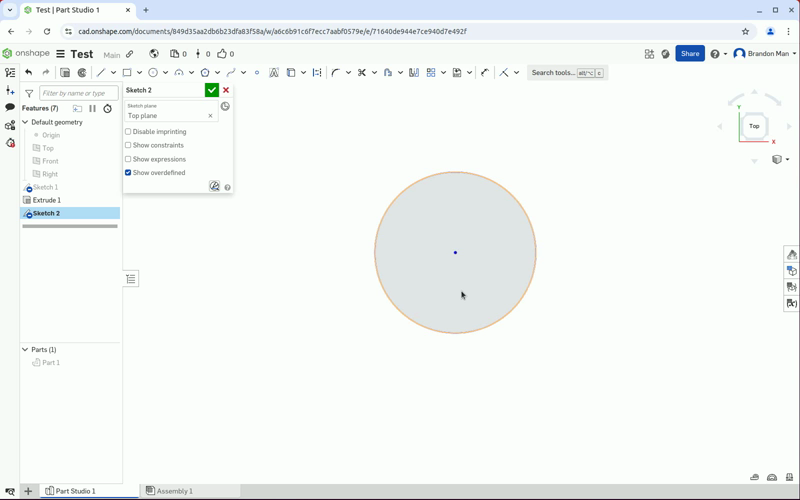
scroll(6)
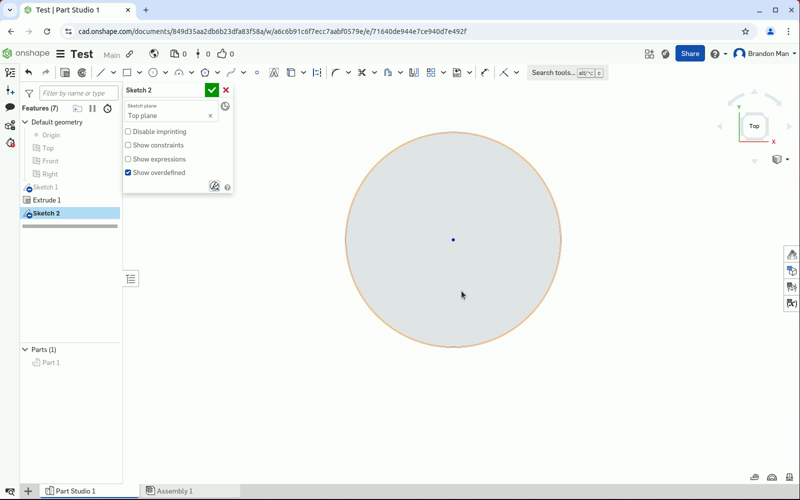
scroll(6)
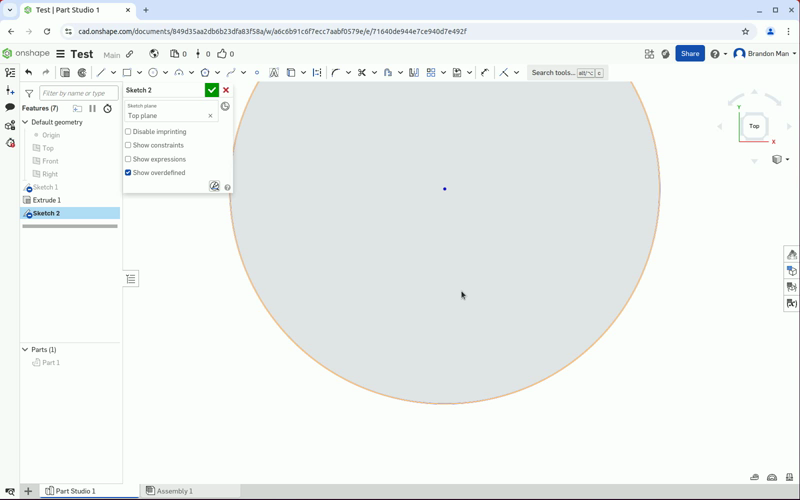
click(461, 290)
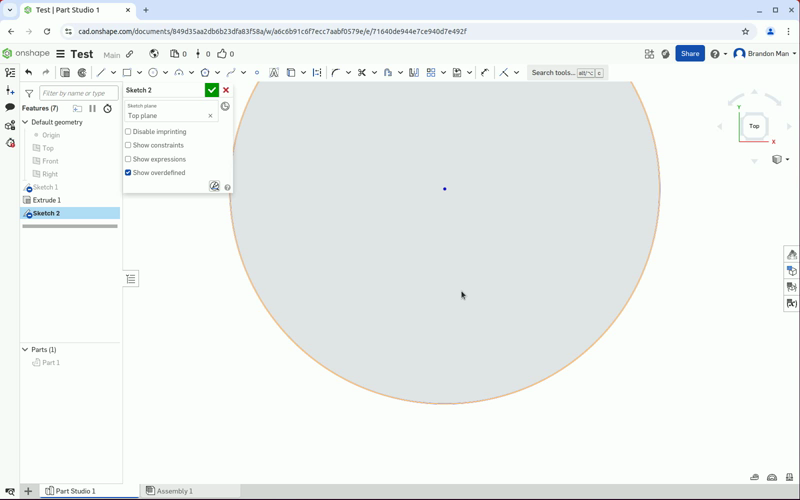
scroll(-6)
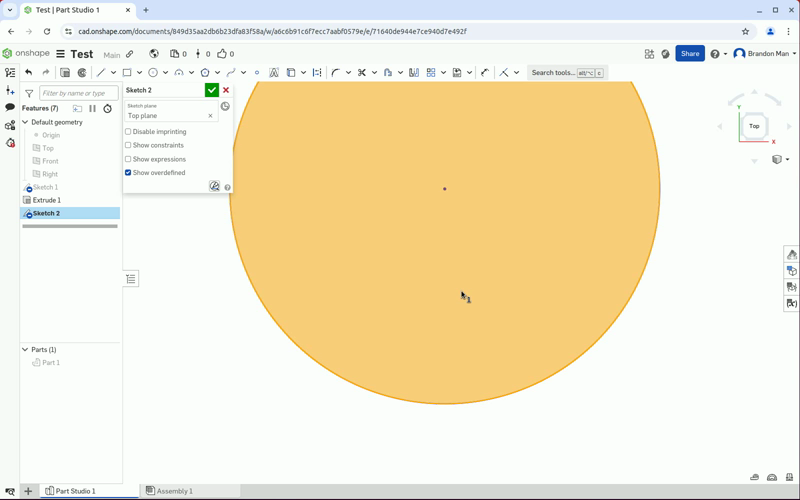
scroll(-6)
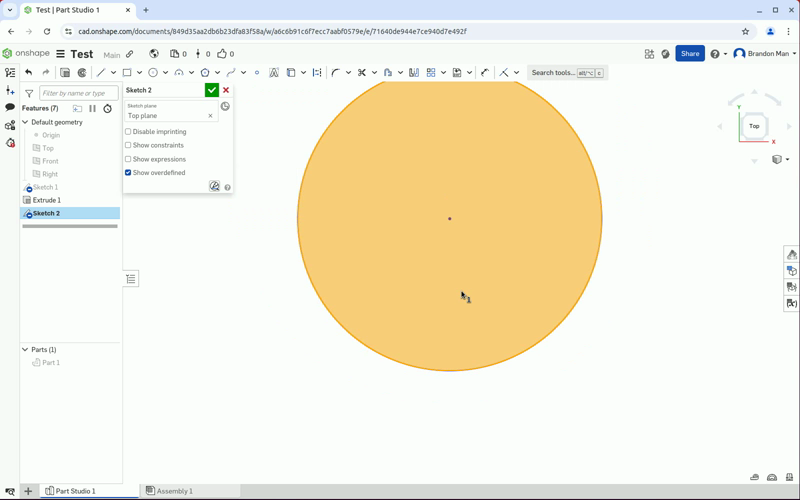
scroll(-6)
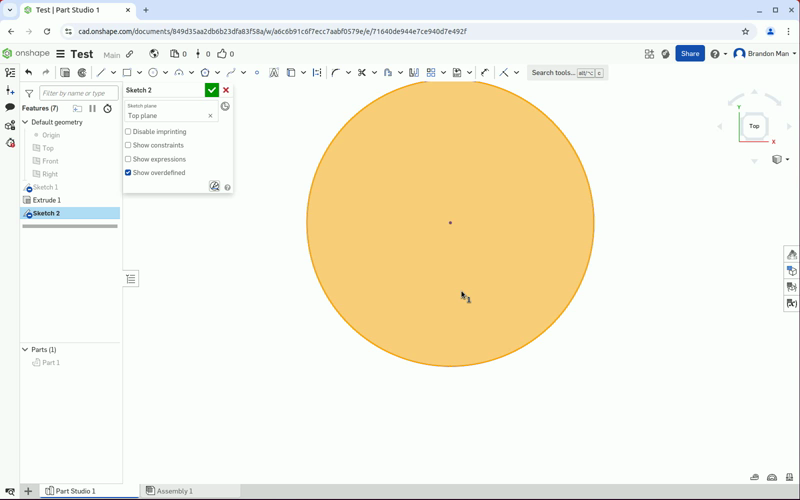
scroll(-6)
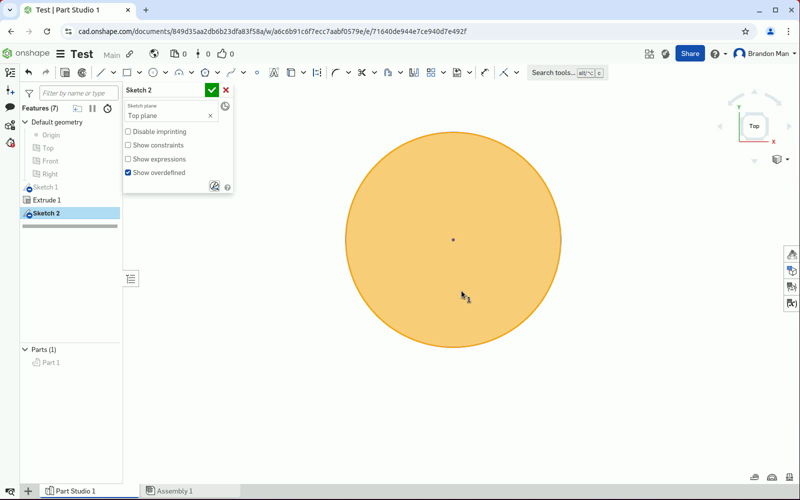
scroll(-6)
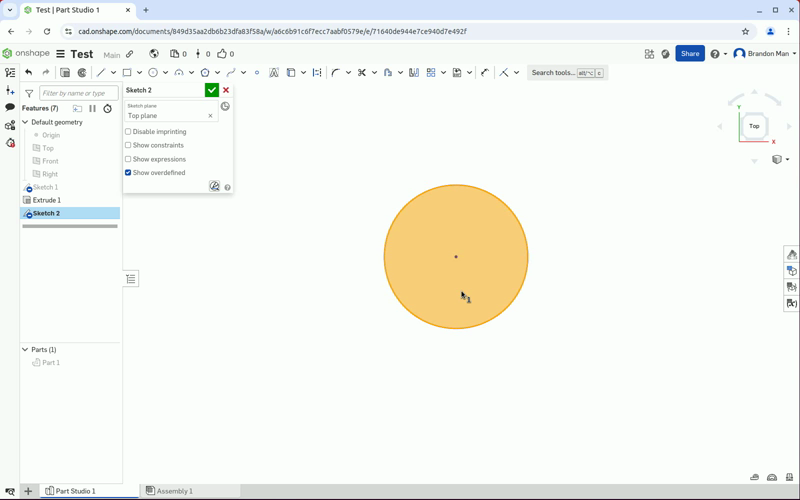
scroll(-6)
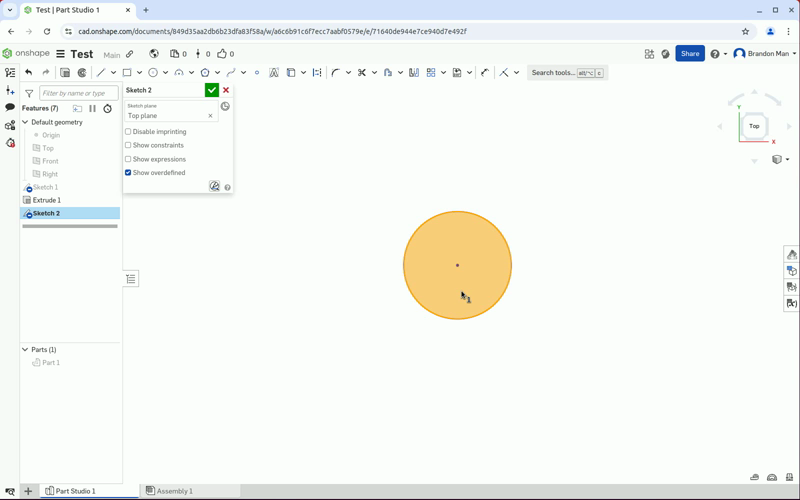
scroll(-6)
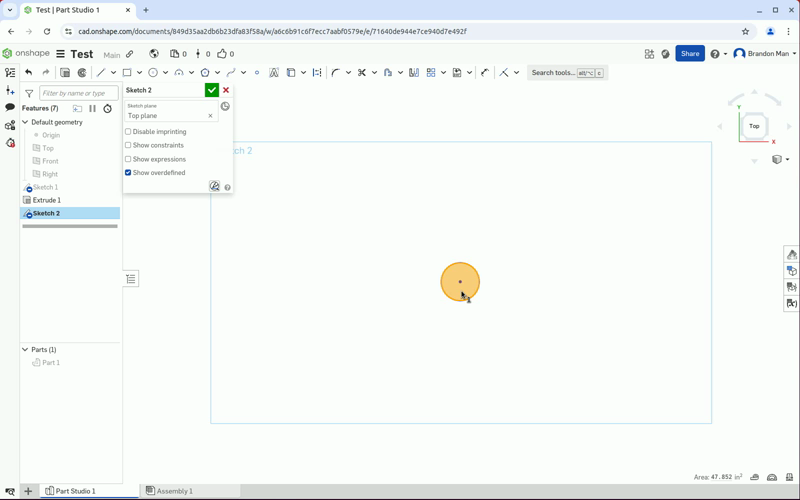
mouse_move(73, 352)
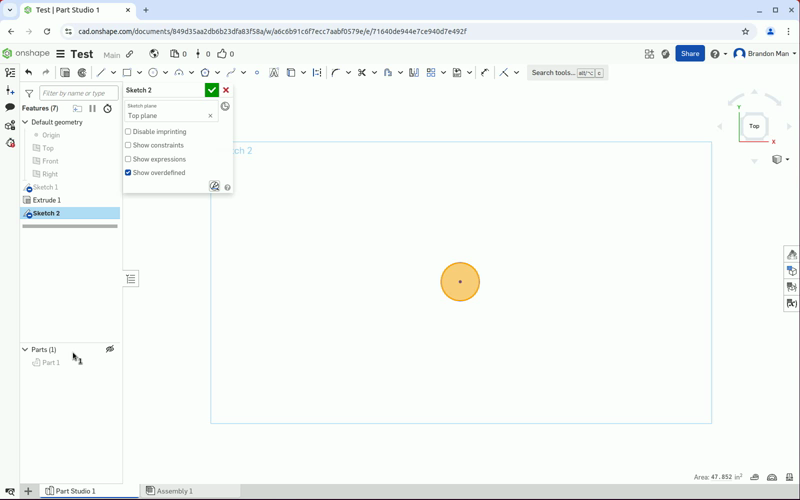
key(shift+y)
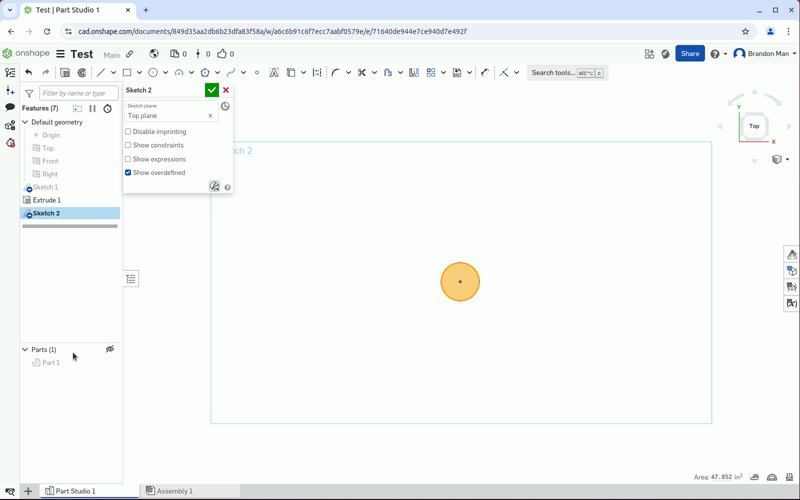
key(shift+e)
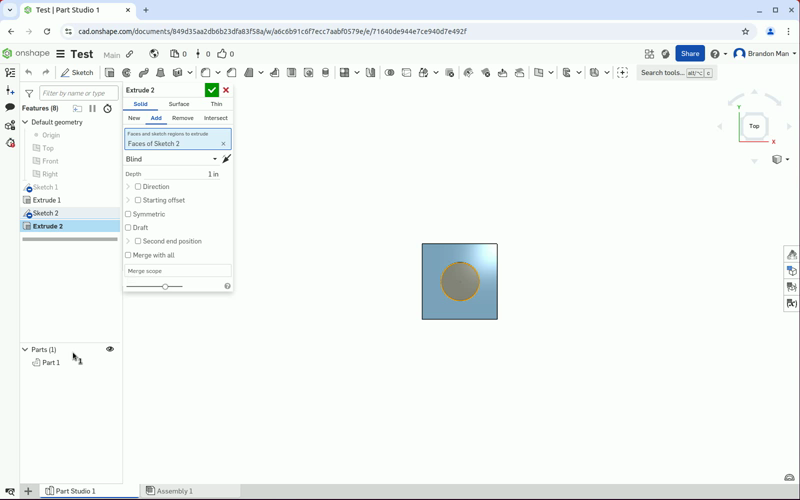
mouse_move(143, 106)
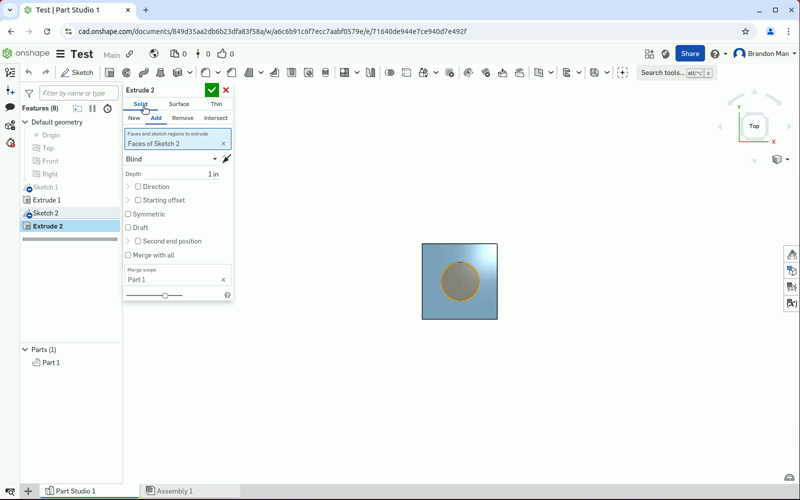
click(143, 106)
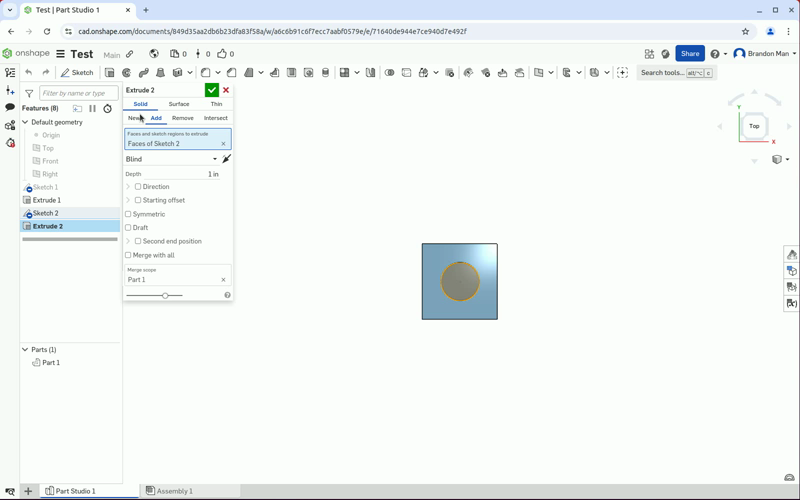
mouse_move(137, 120)
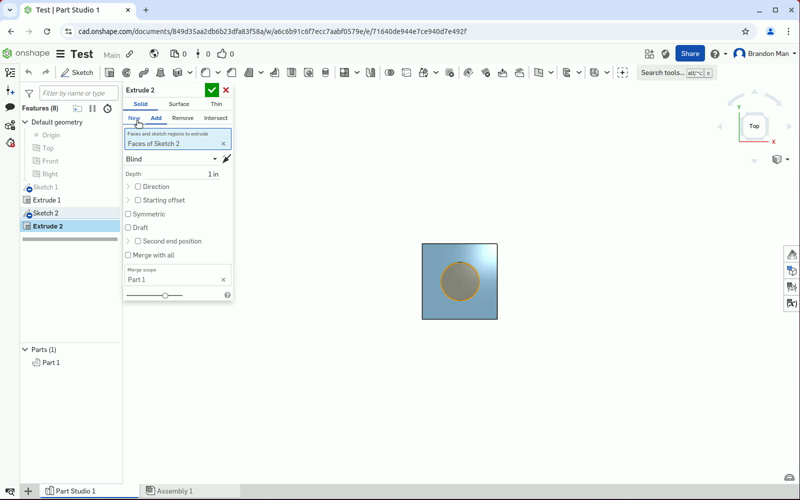
click(137, 120)
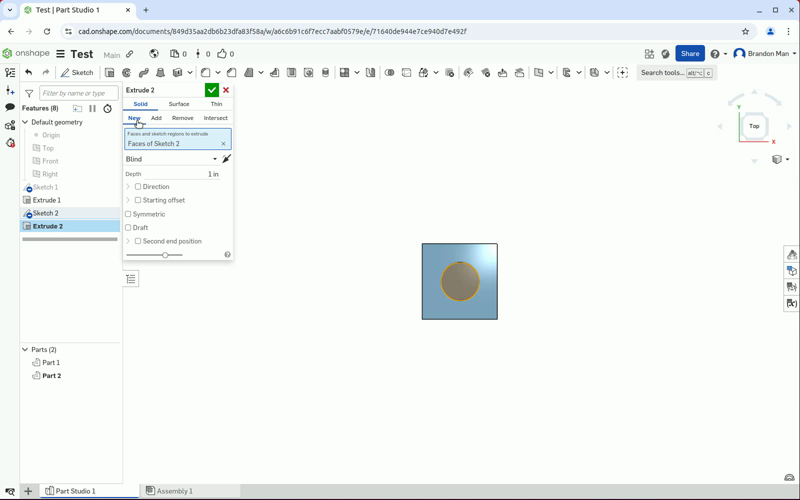
key(tab, 4)
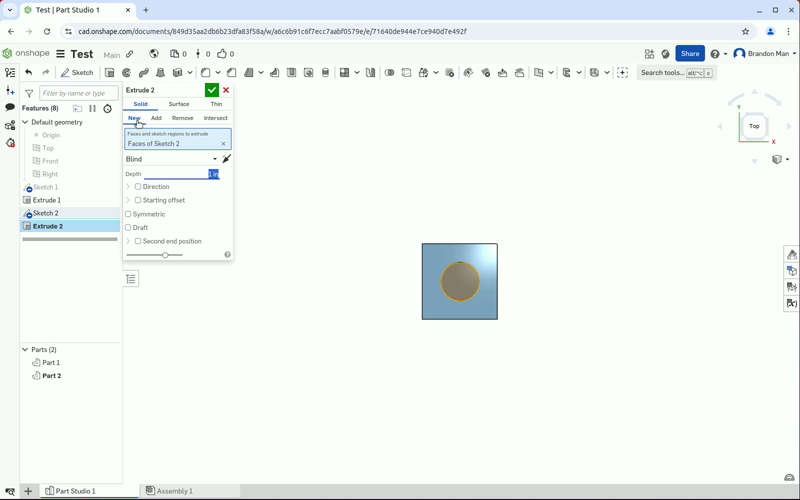
text(-7.703)
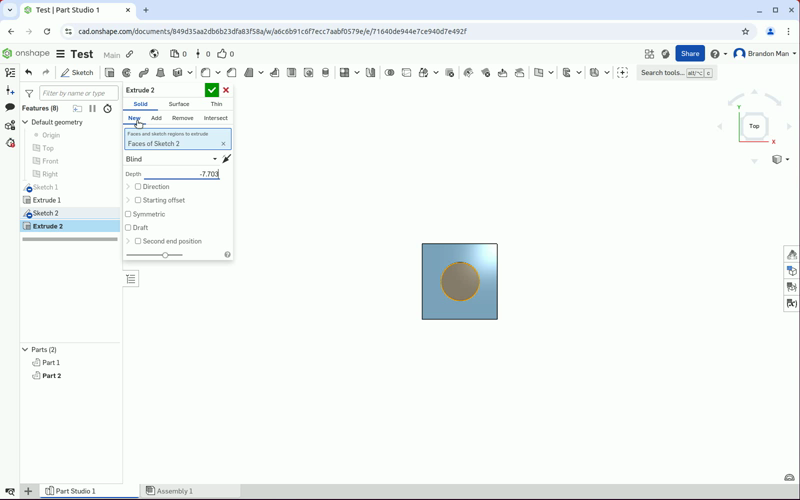
key(enter)
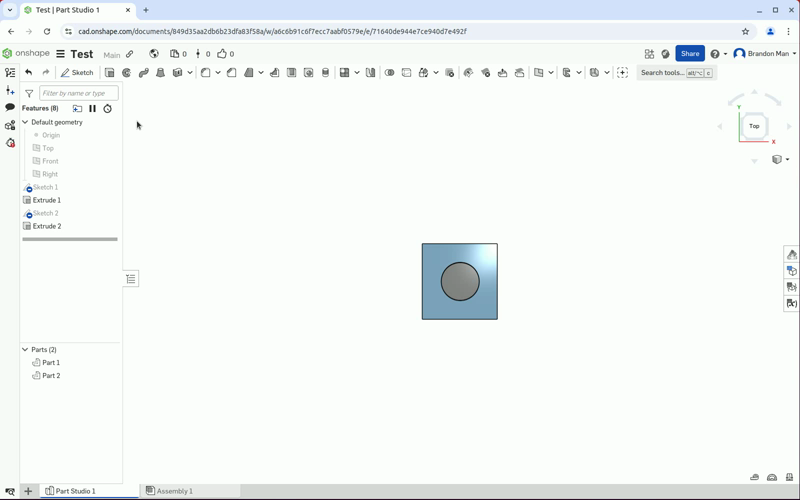
key(shift+h)
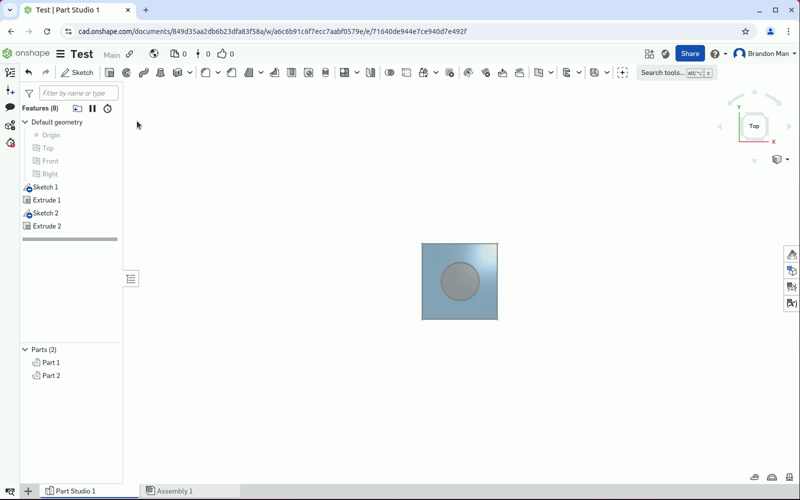
key(shift+h)
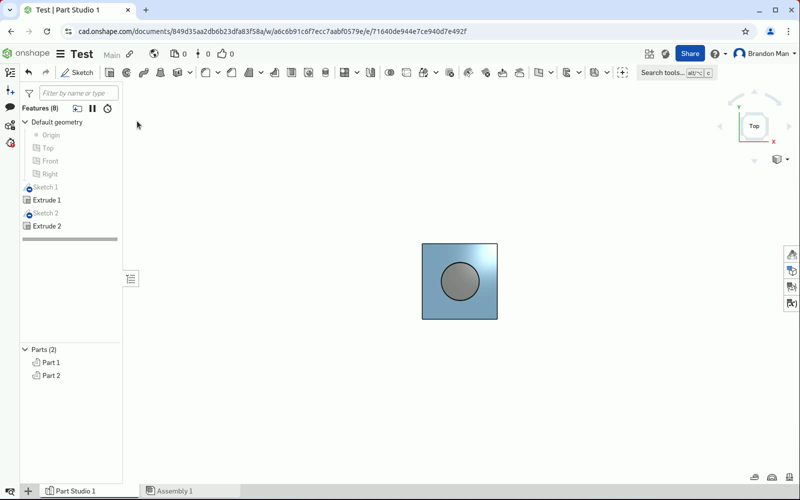
mouse_move(73, 189)
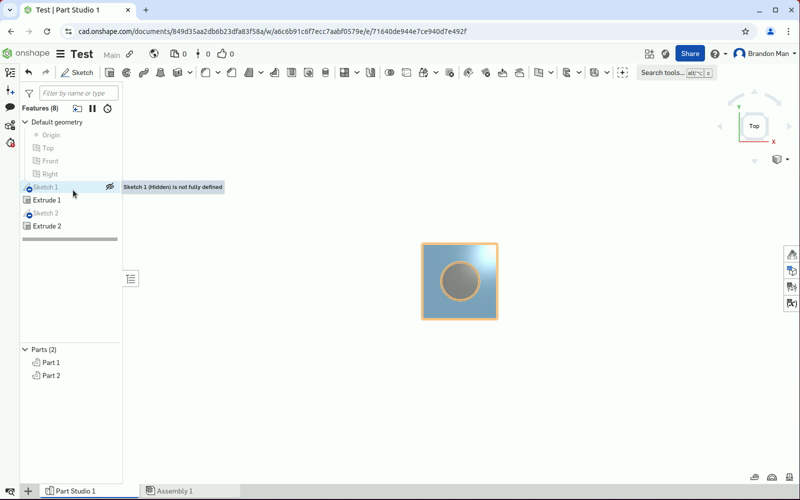
click(73, 189)
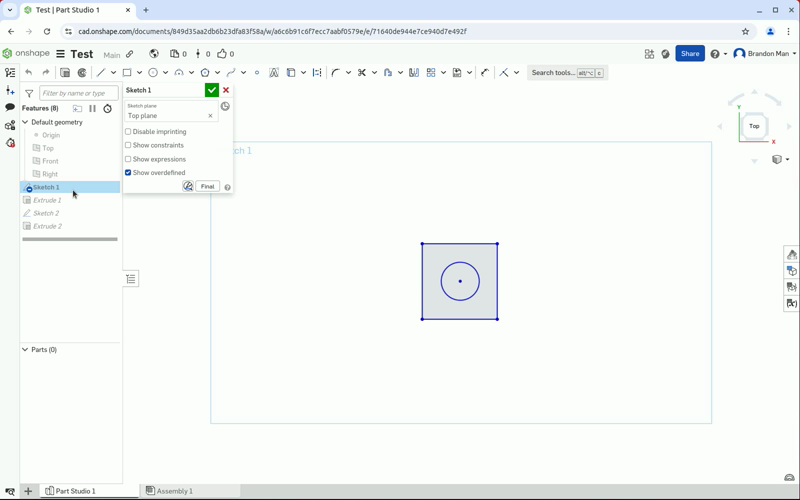
mouse_move(229, 92)
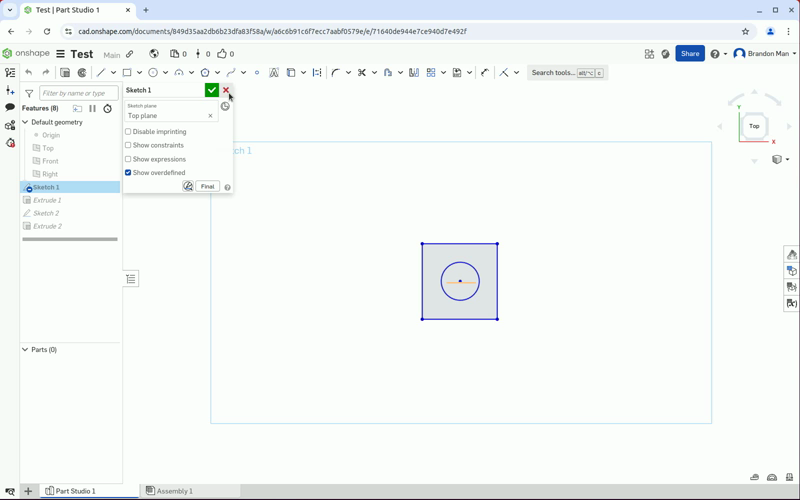
click(229, 92)
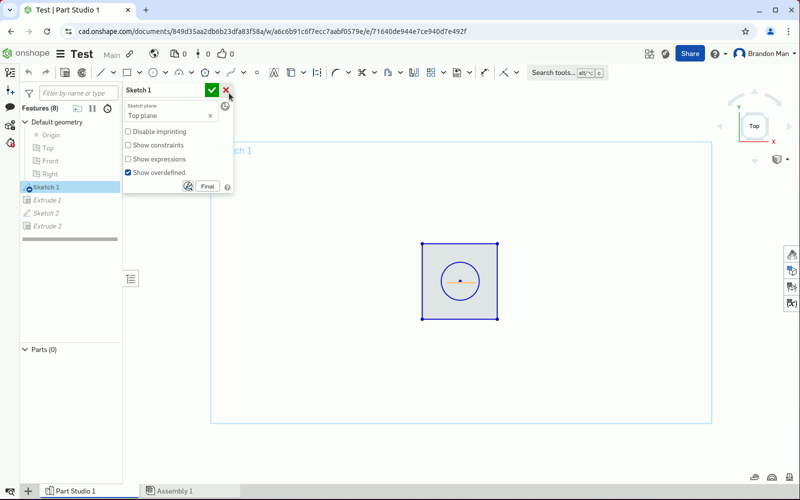
key(shift+s)
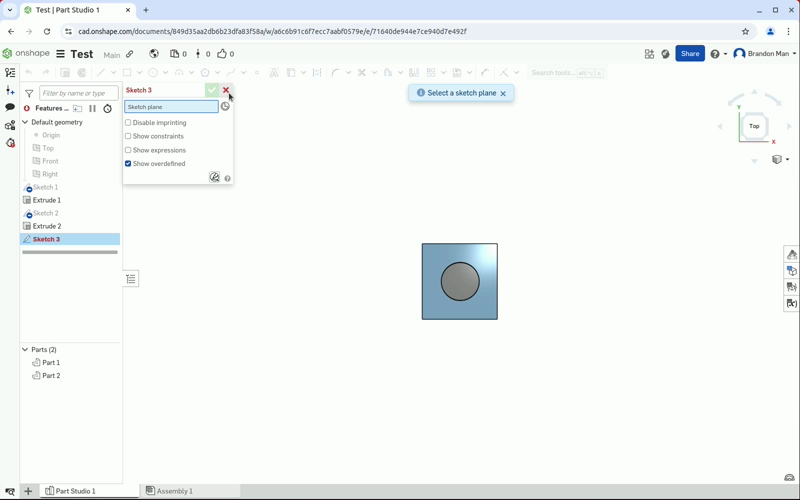
mouse_move(73, 150)
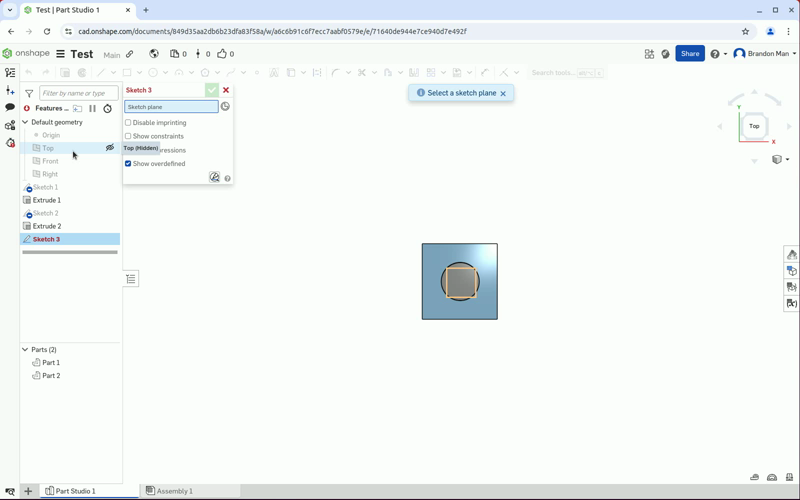
click(73, 150)
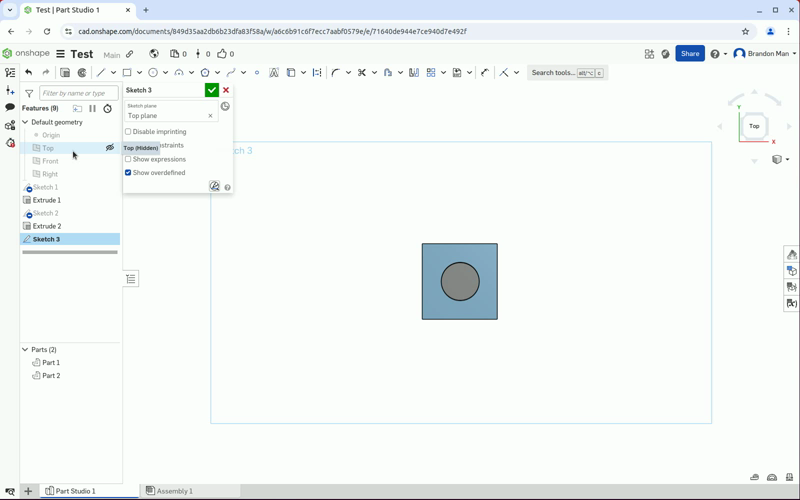
mouse_move(73, 352)
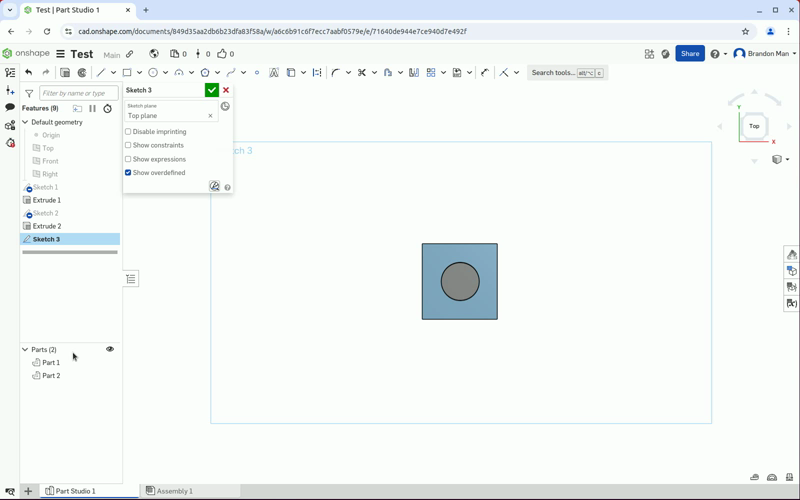
key(y)
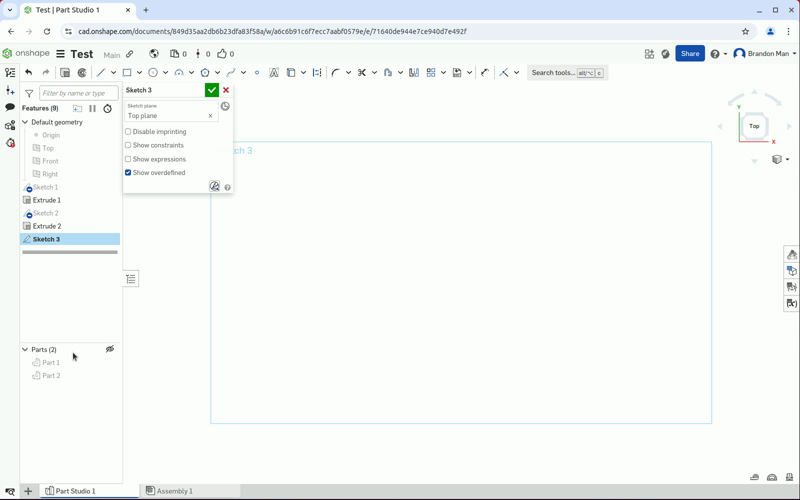
key(c)
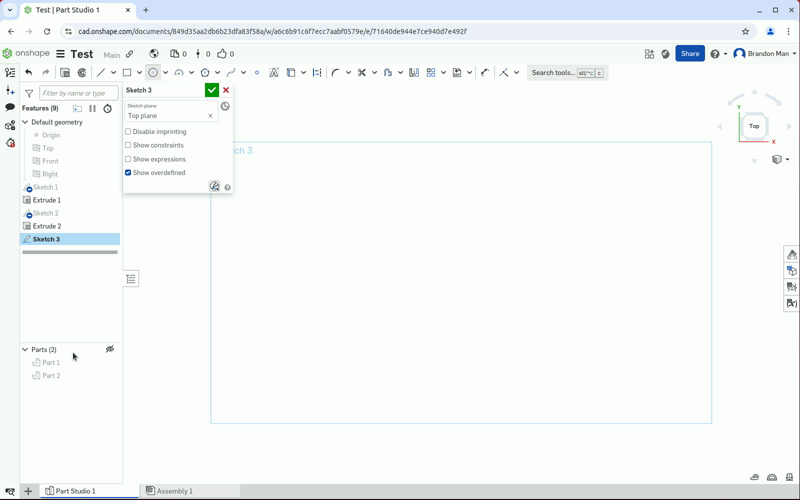
key_down(shift)
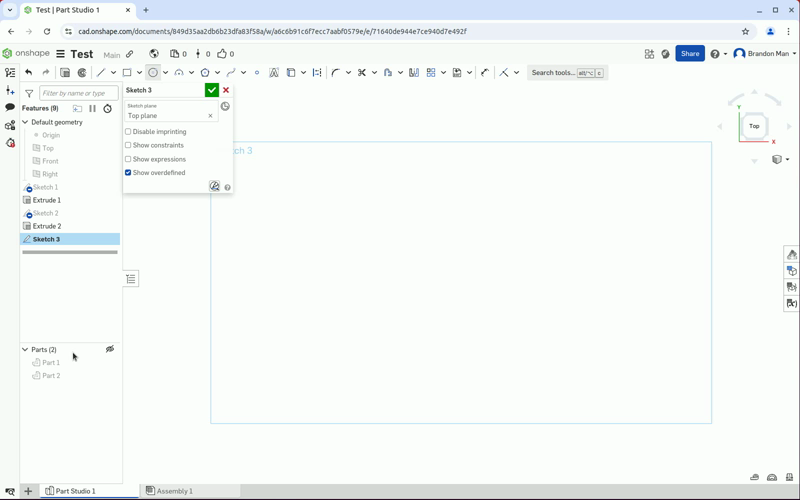
mouse_move(460, 281)
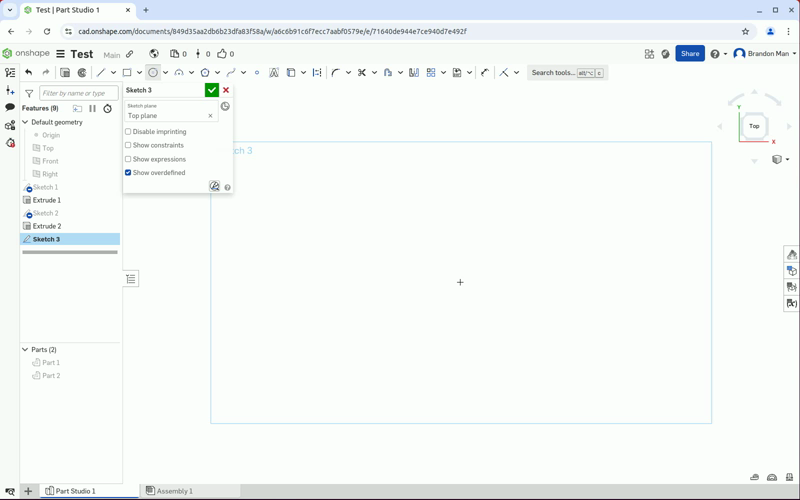
click(460, 281)
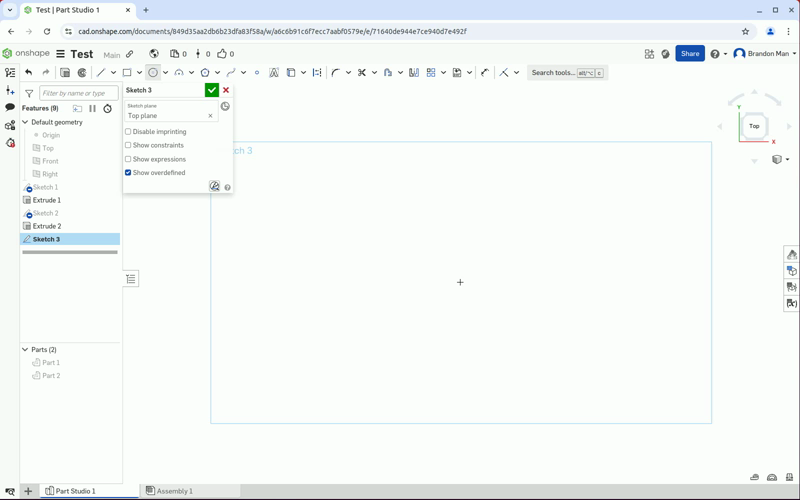
key_up(shift)
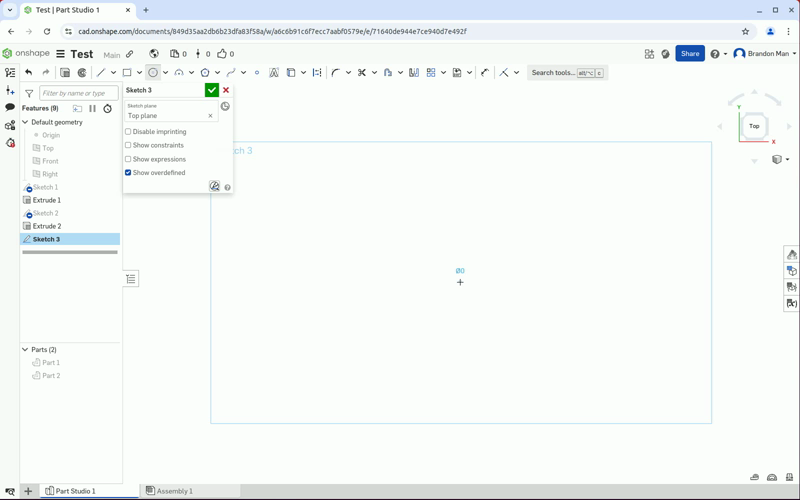
mouse_move(479, 281)
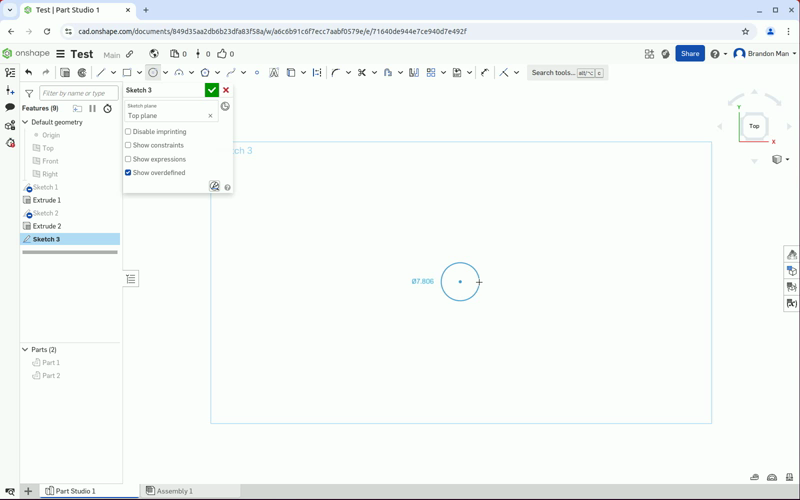
click(479, 281)
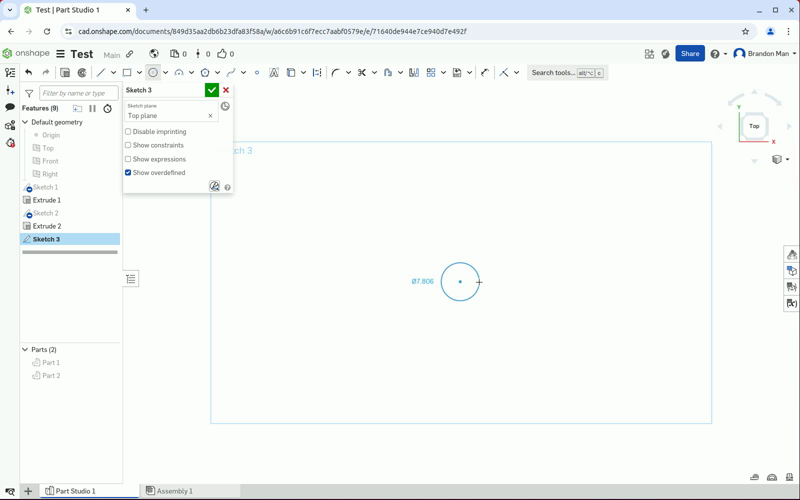
key(esc)
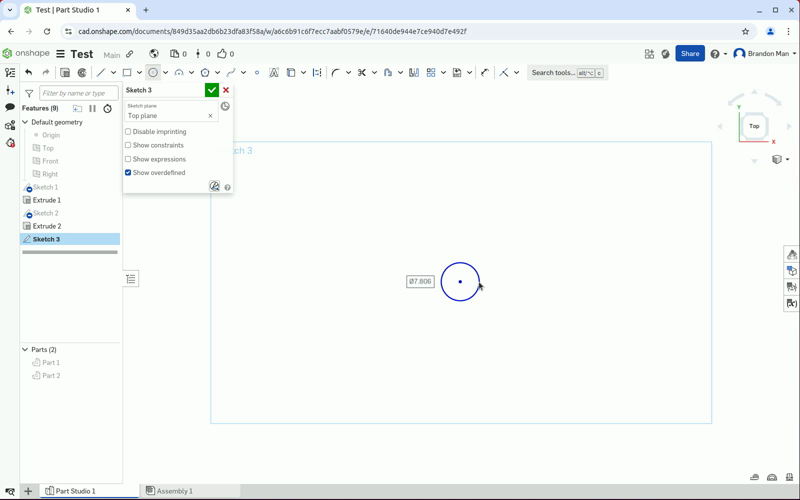
mouse_move(459, 267)
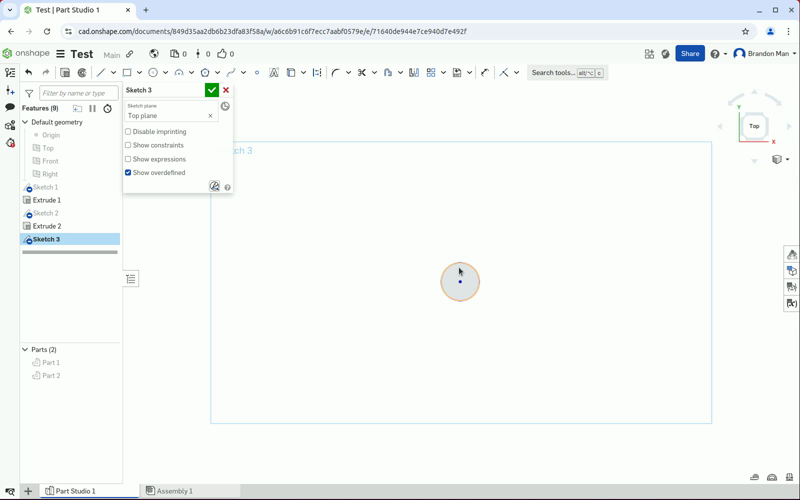
scroll(6)
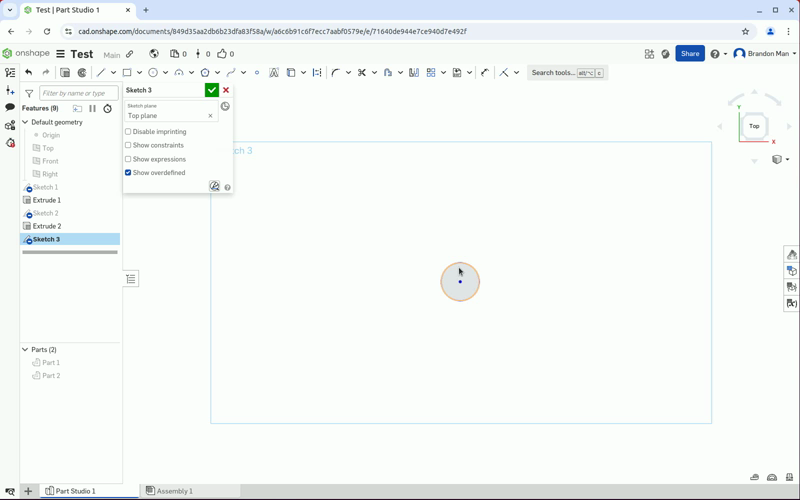
scroll(6)
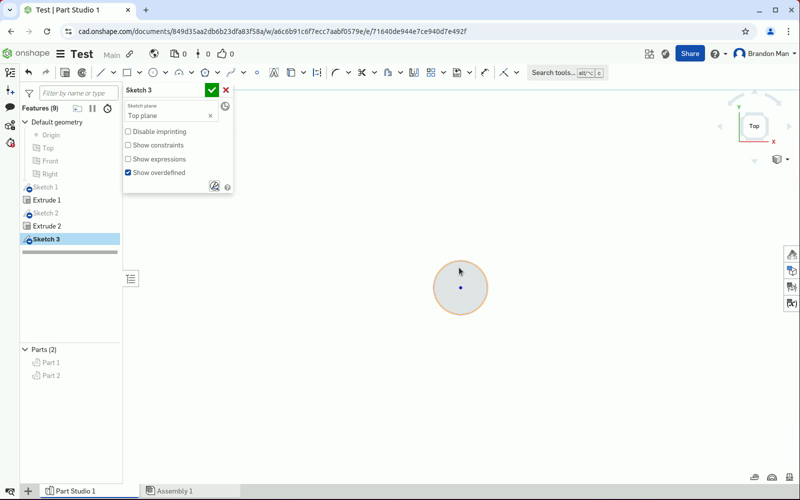
scroll(6)
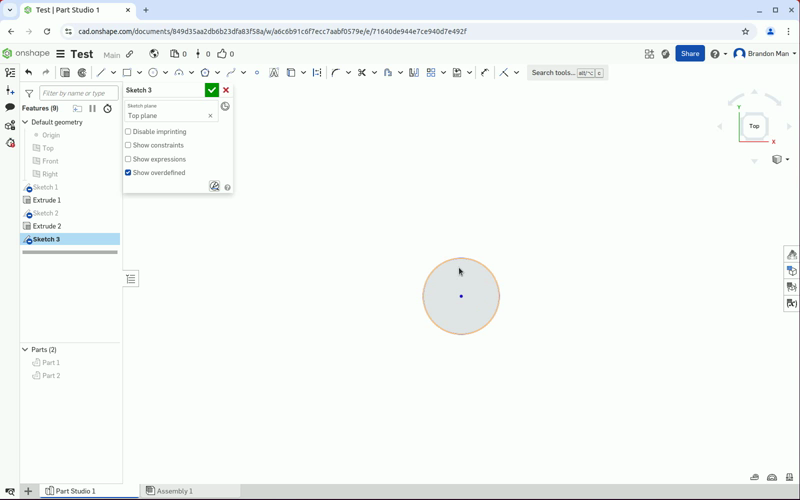
scroll(6)
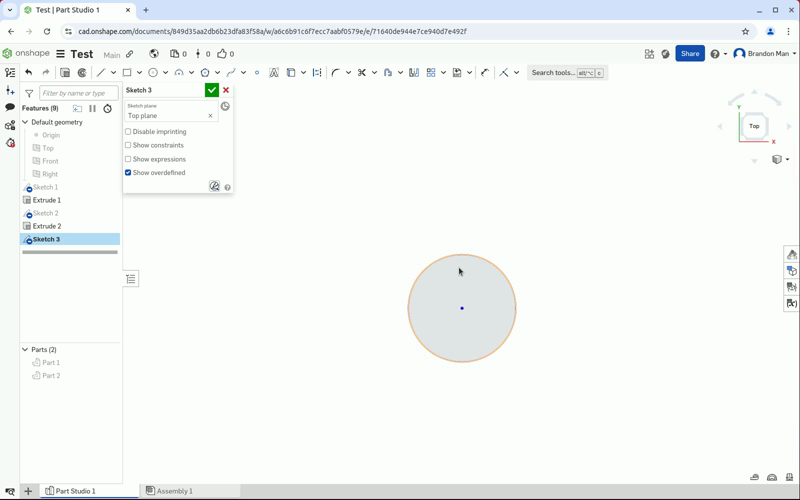
scroll(6)
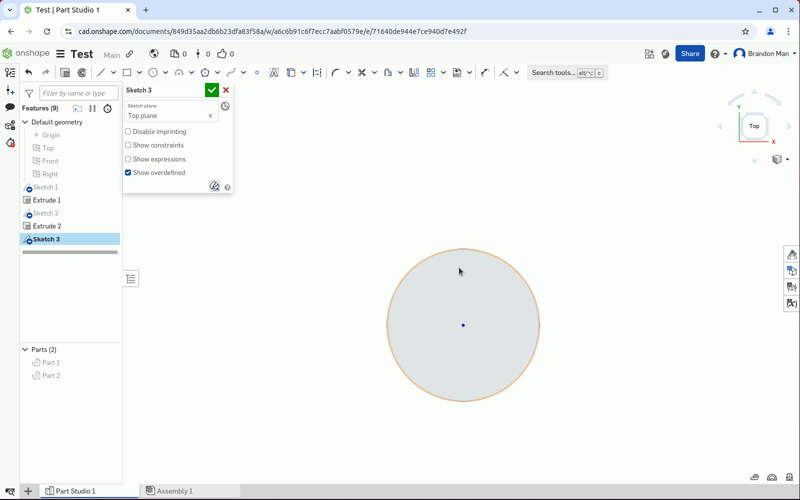
scroll(6)
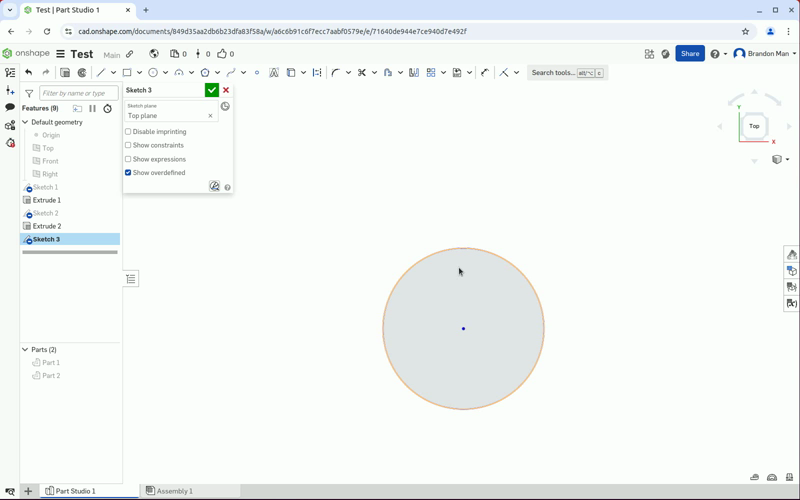
scroll(6)
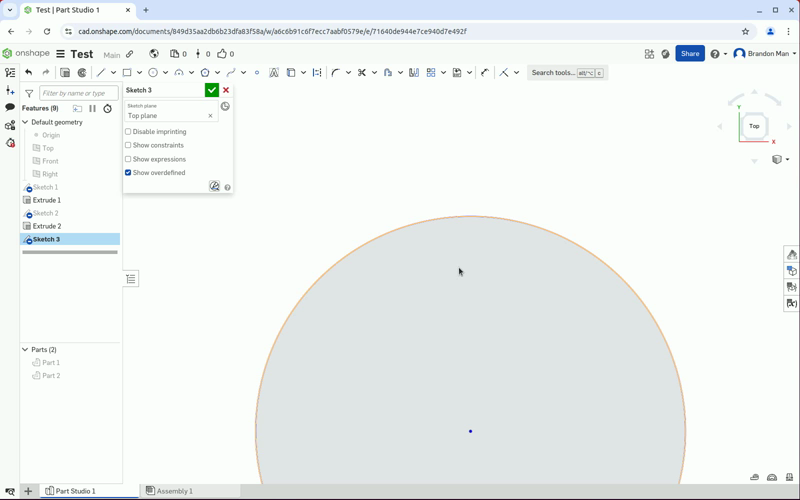
click(459, 267)
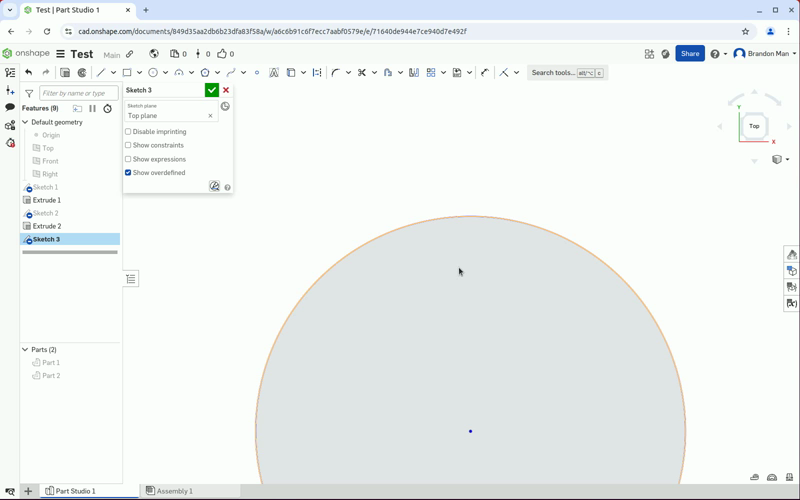
scroll(-6)
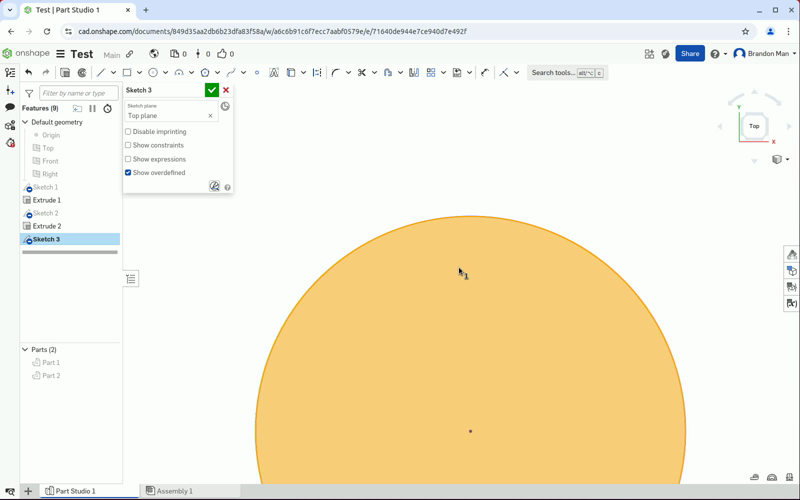
scroll(-6)
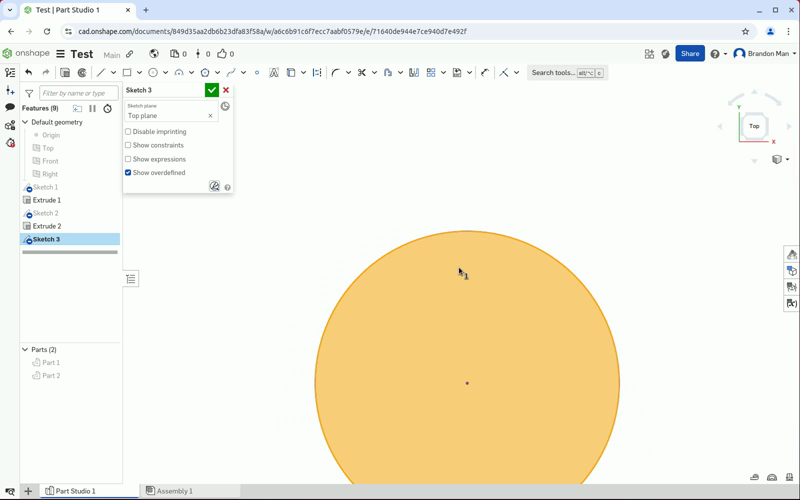
scroll(-6)
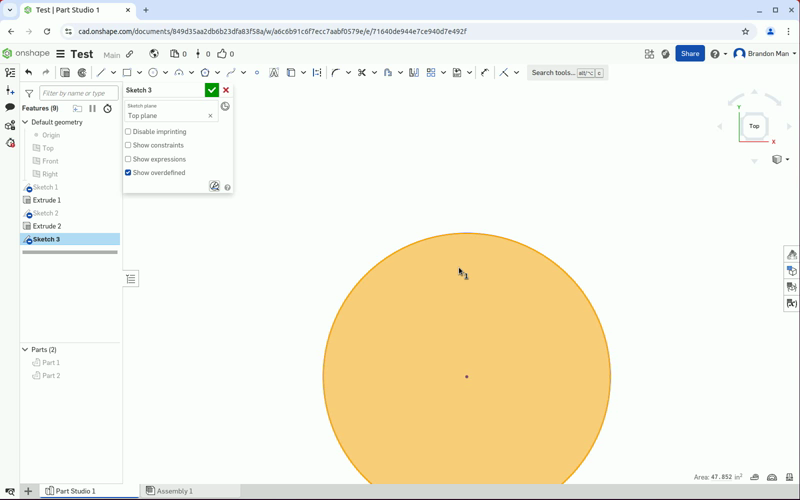
scroll(-6)
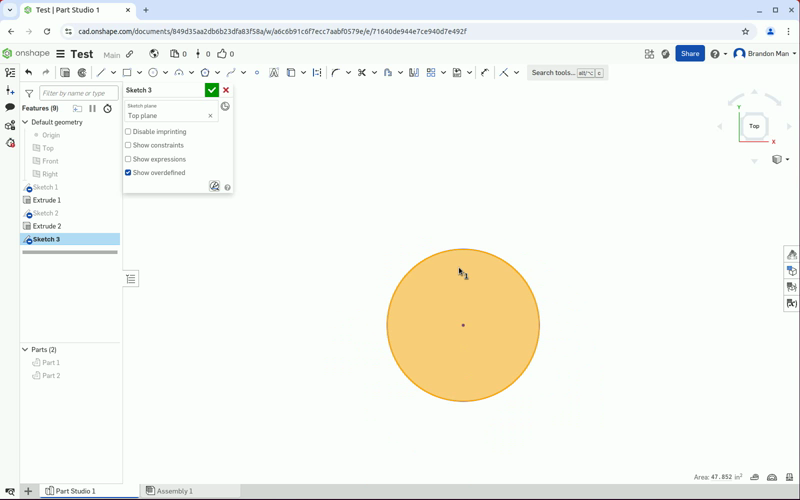
scroll(-6)
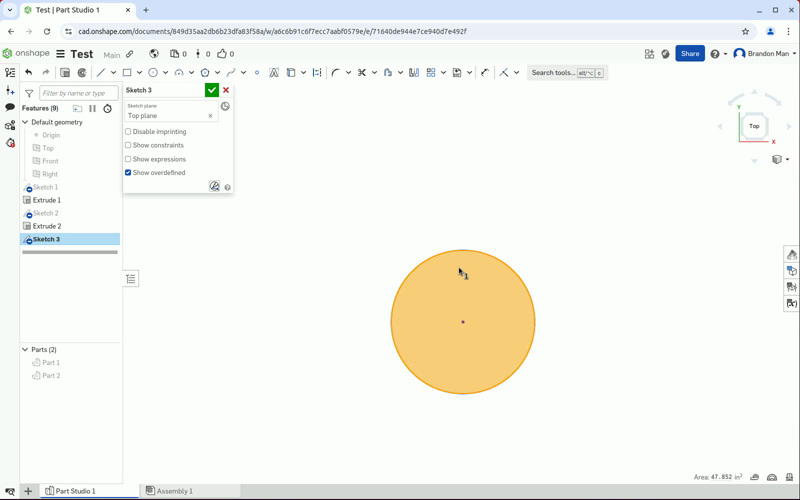
scroll(-6)
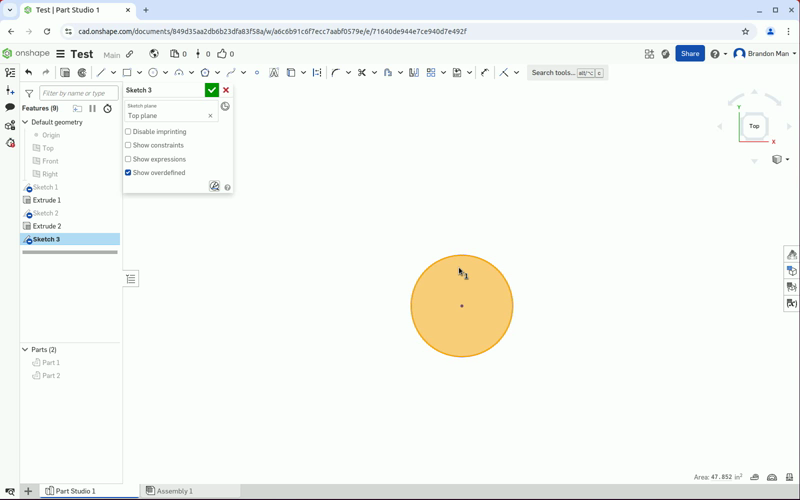
scroll(-6)
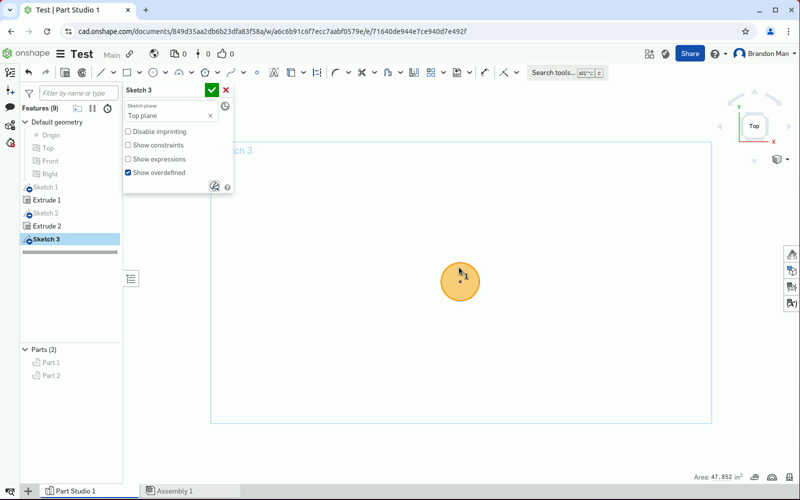
mouse_move(73, 352)
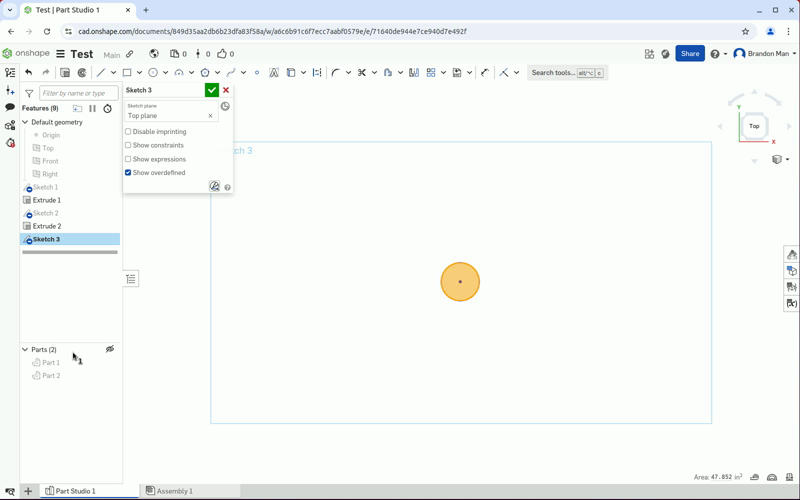
key(shift+y)
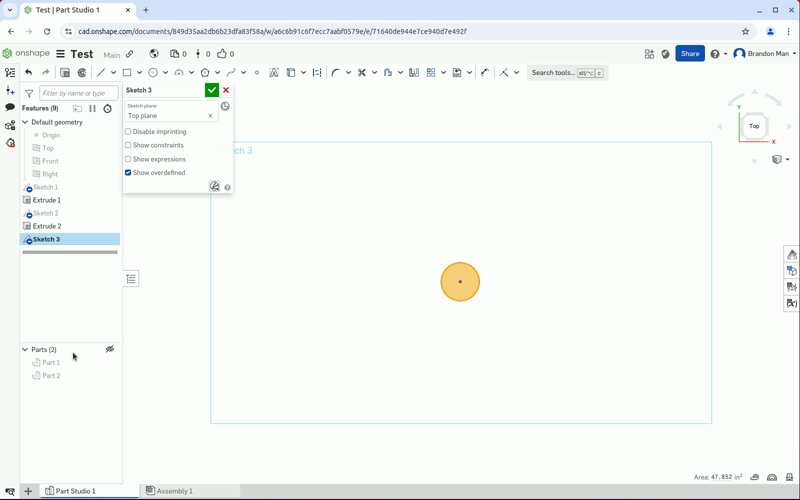
key(shift+e)
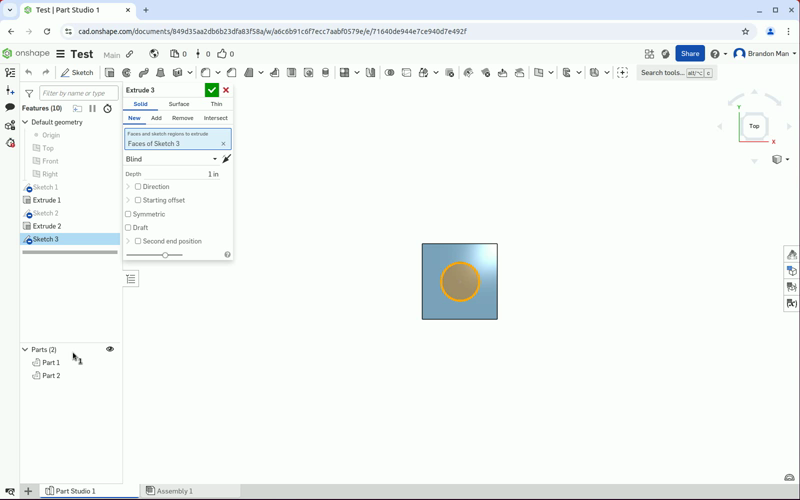
mouse_move(143, 106)
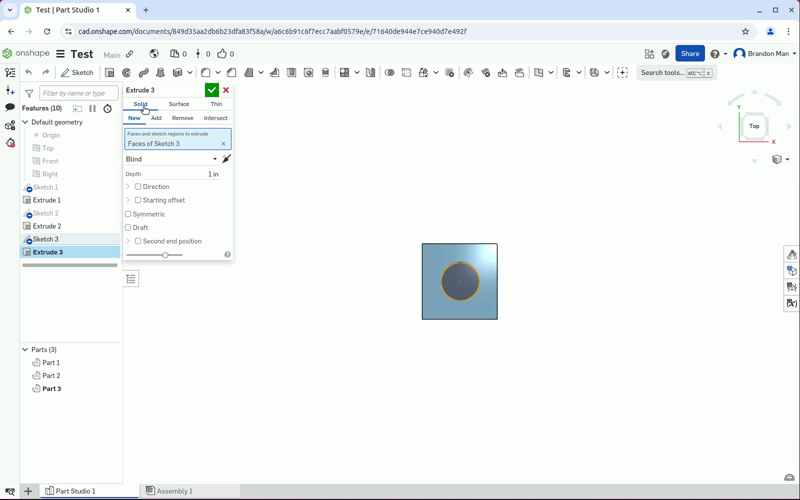
click(143, 106)
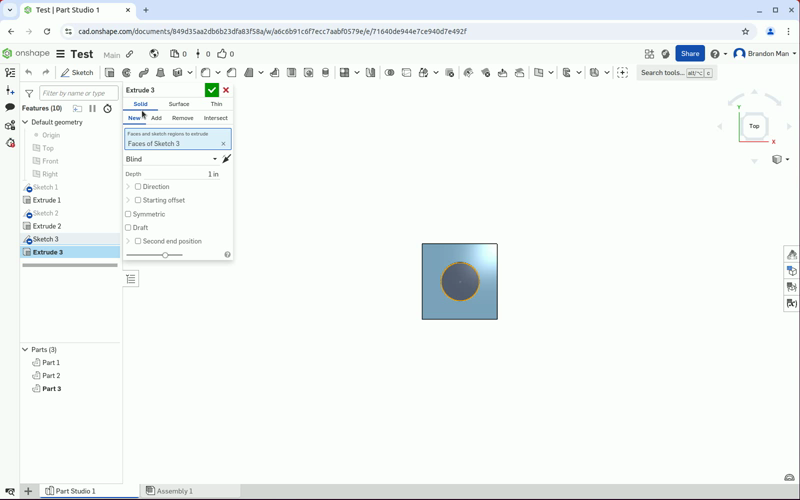
mouse_move(137, 120)
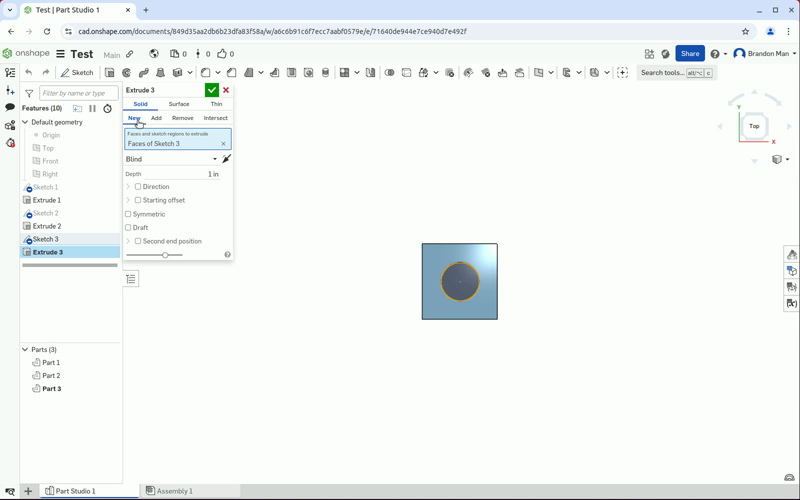
click(137, 120)
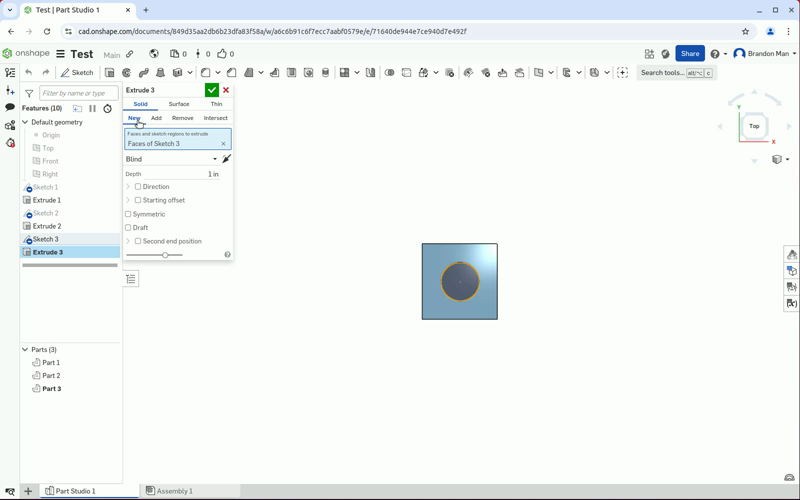
key(tab, 4)
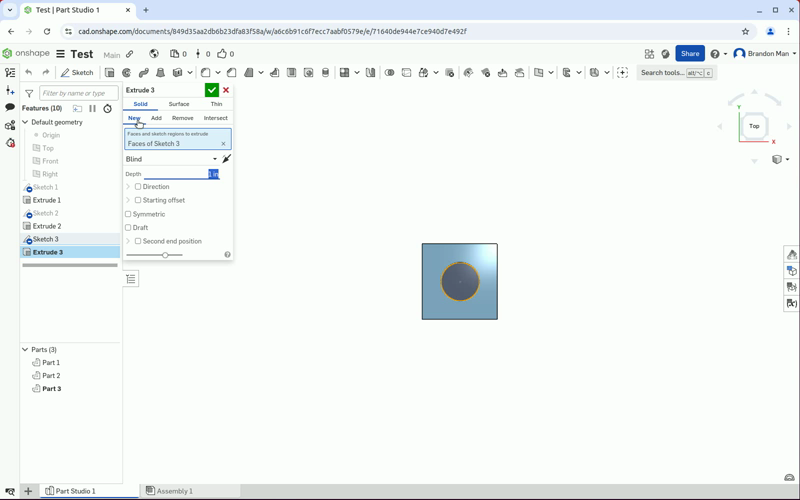
text(23.108)
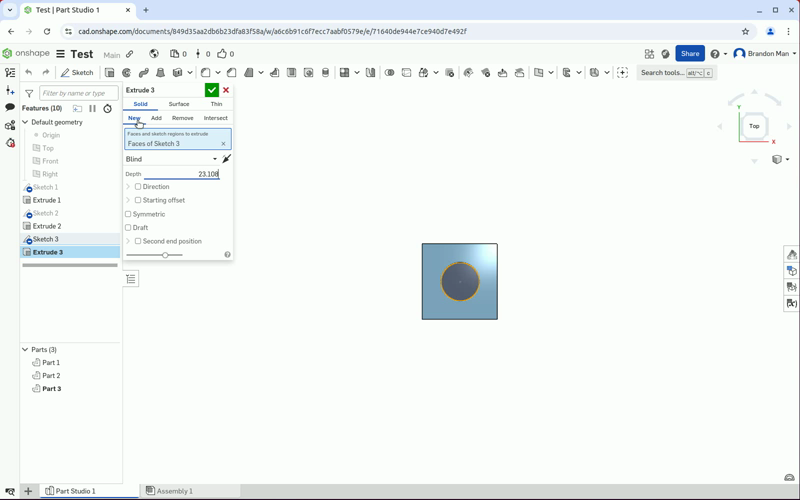
key(enter)
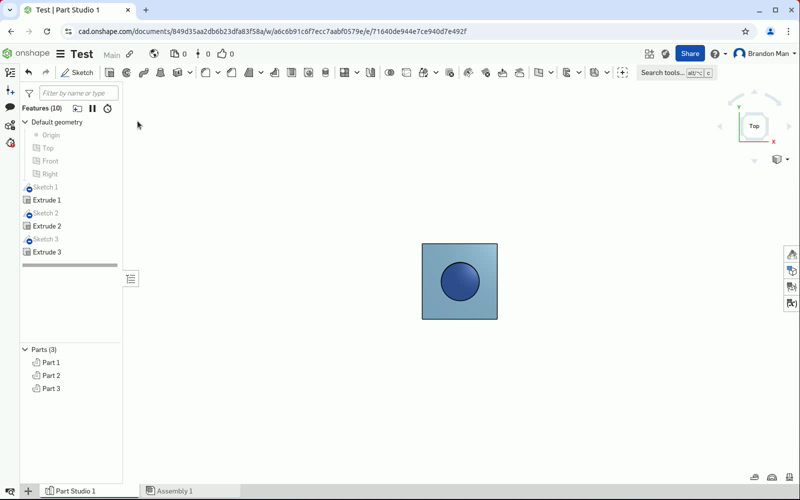
key(shift+h)
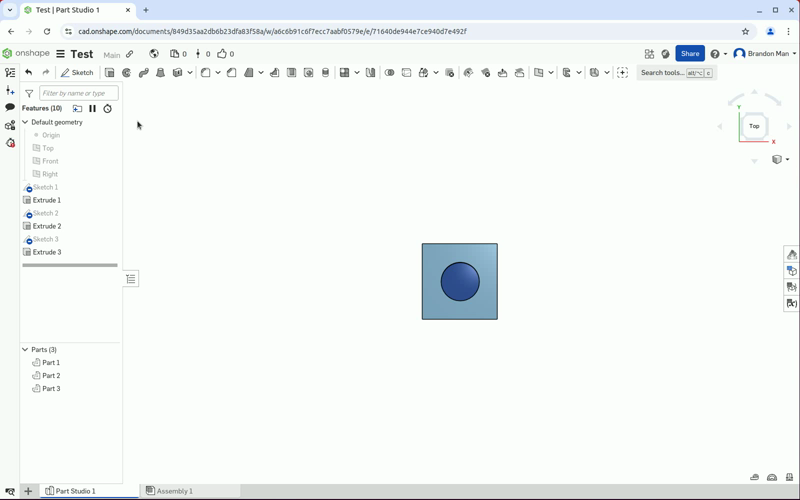
key(shift+h)
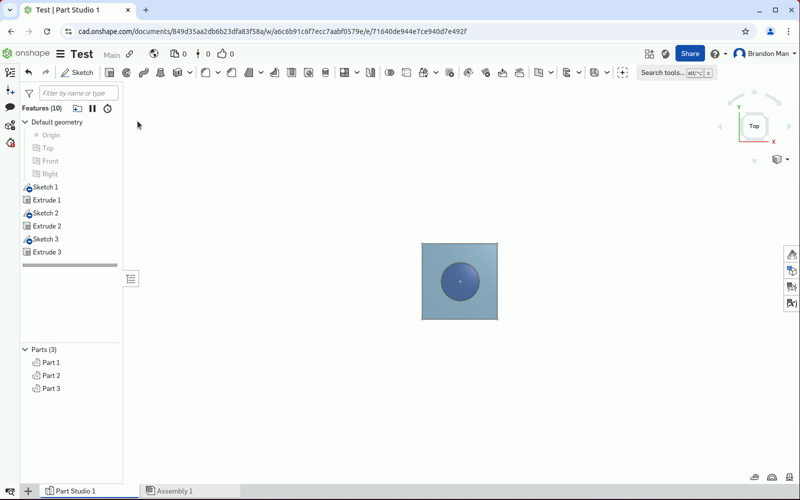
key(shift+7)
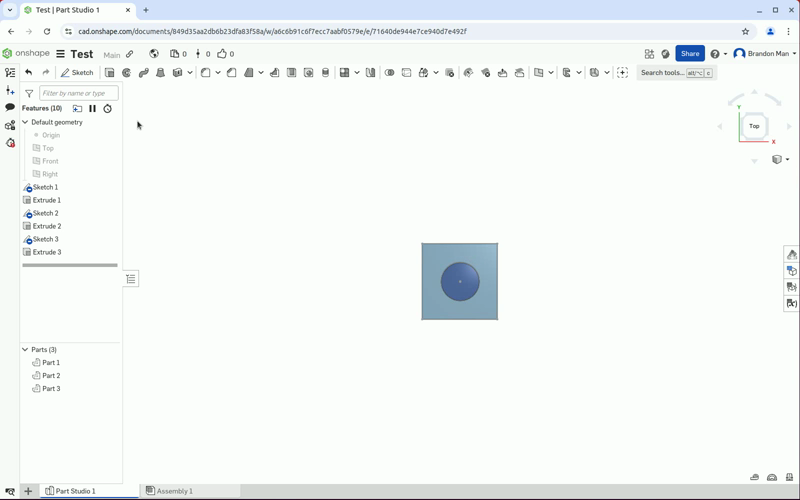
key(up, 3)
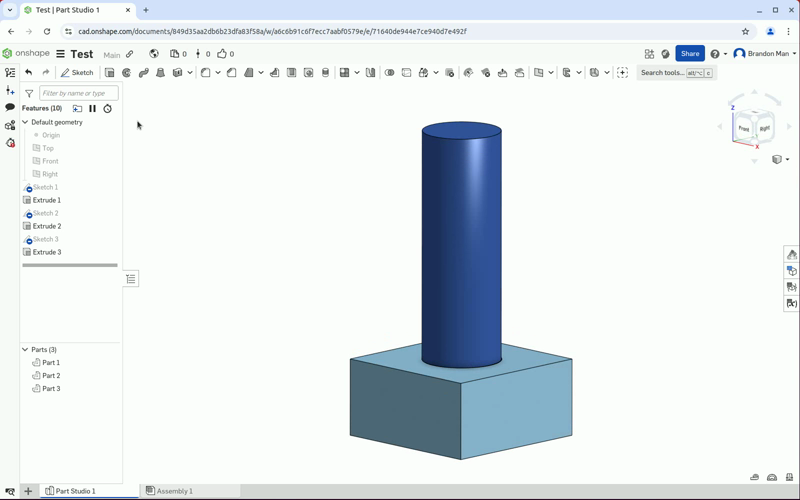
key(left, 3)
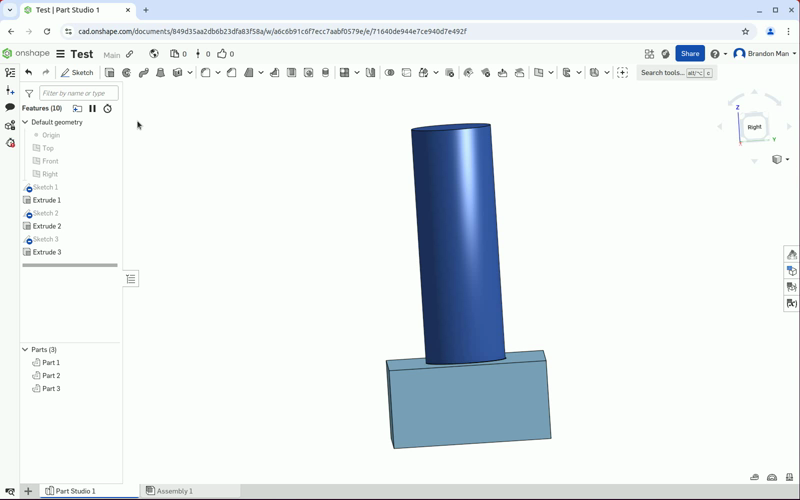
key(right, 3)
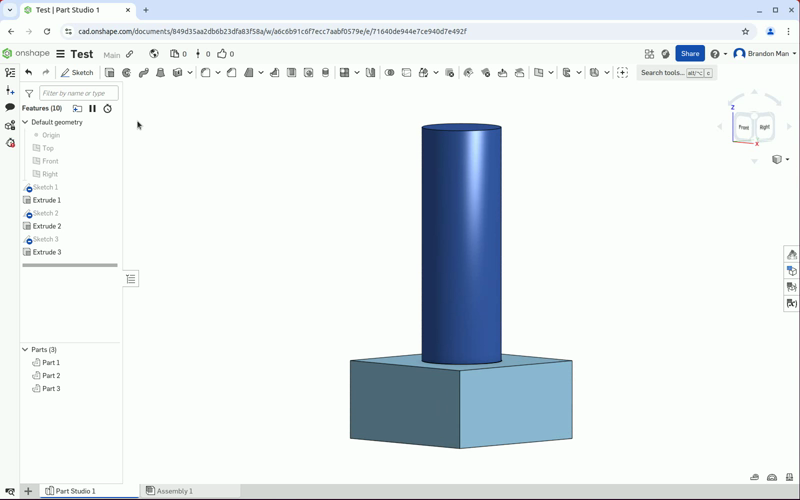
key(down, 3)
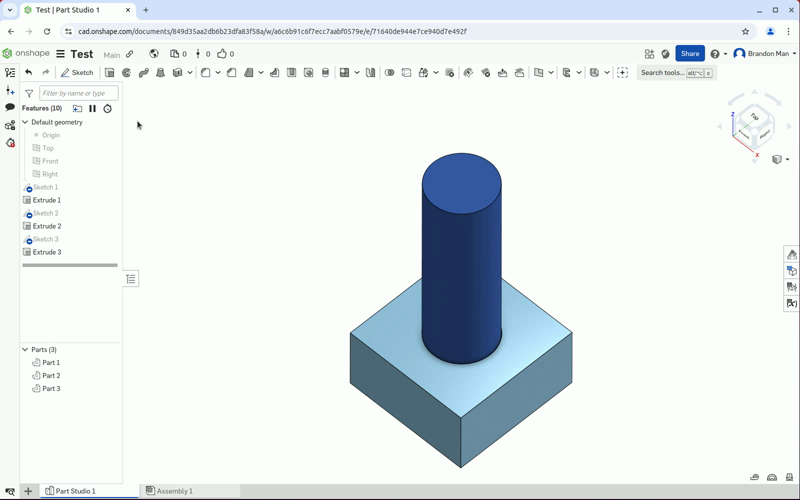
mouse_move(73, 189)
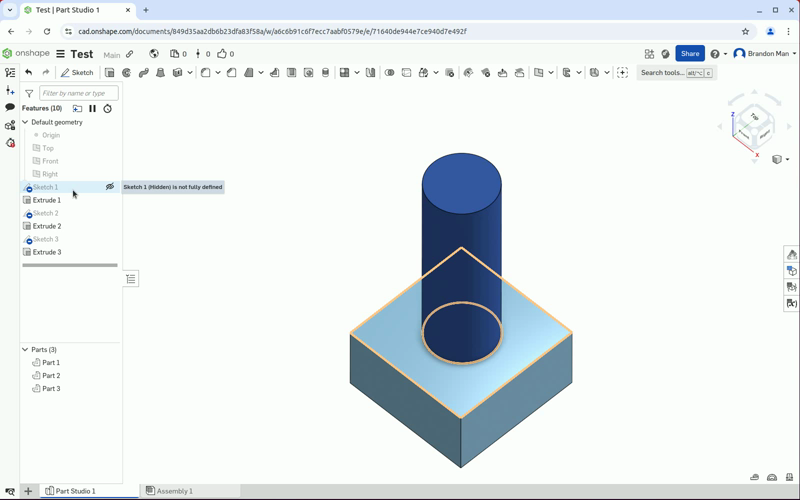
click(73, 189)